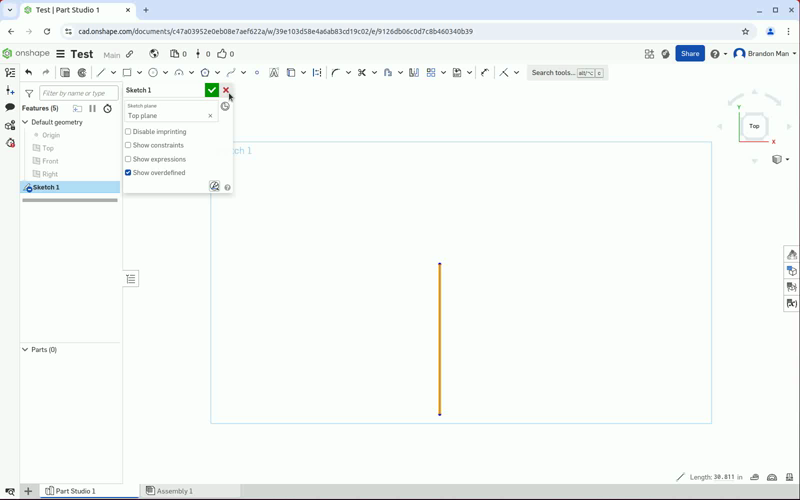
key(shift+h)
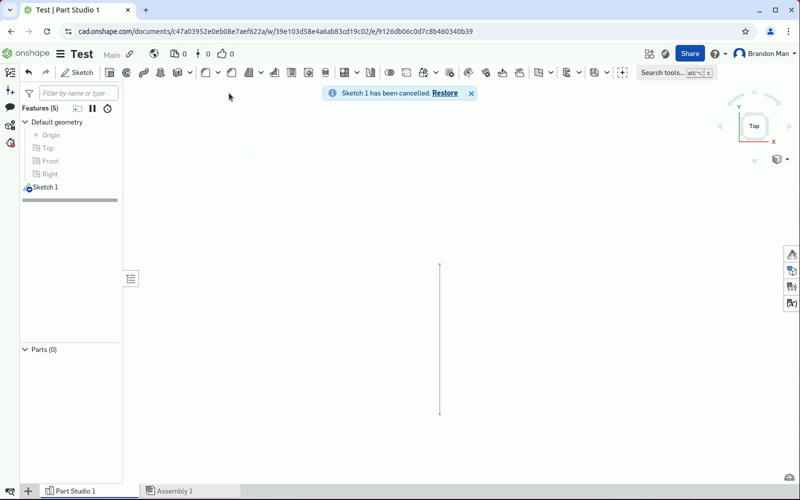
key(shift+s)
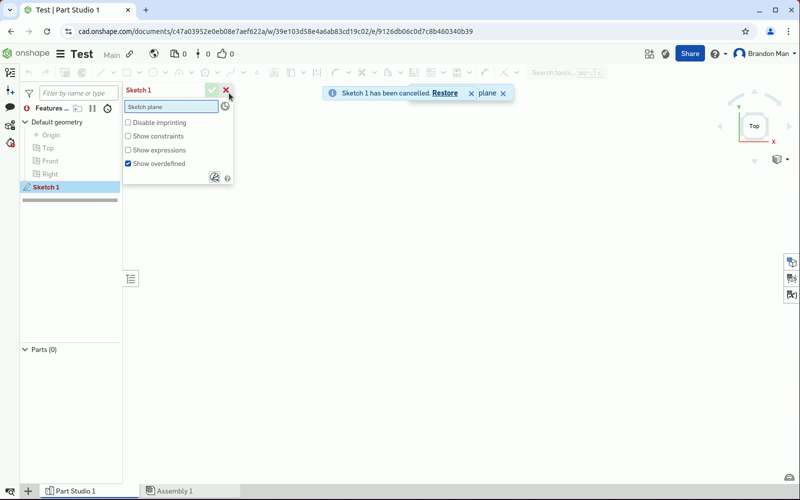
mouse_move(73, 150)
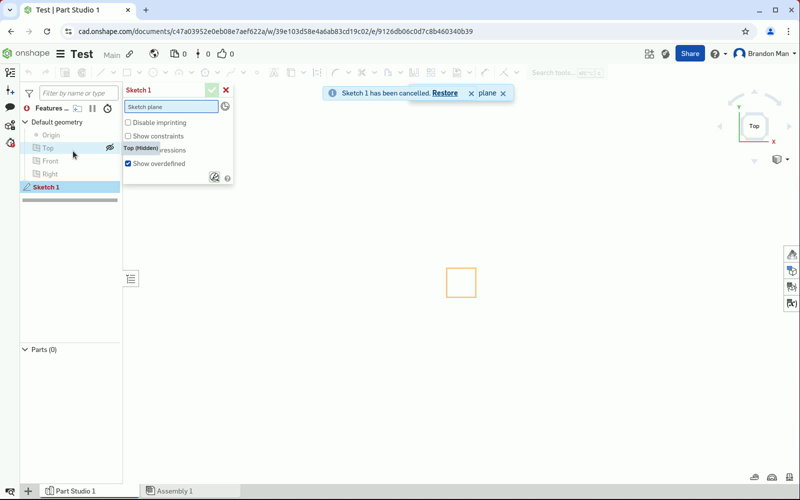
click(73, 150)
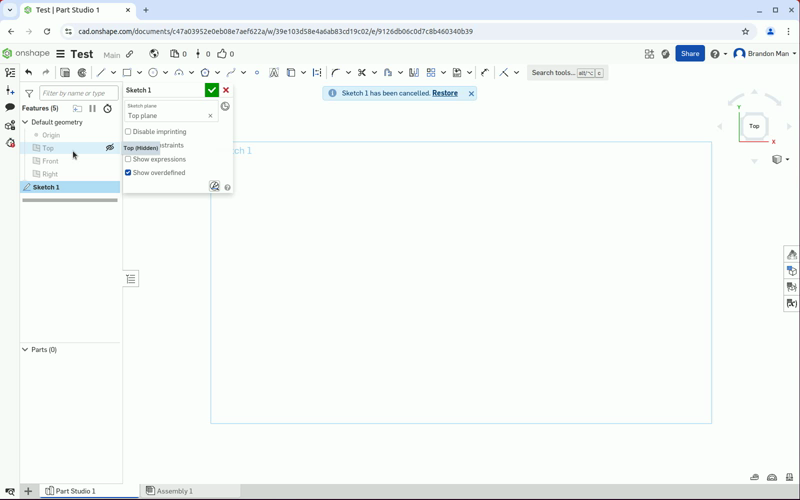
mouse_move(73, 352)
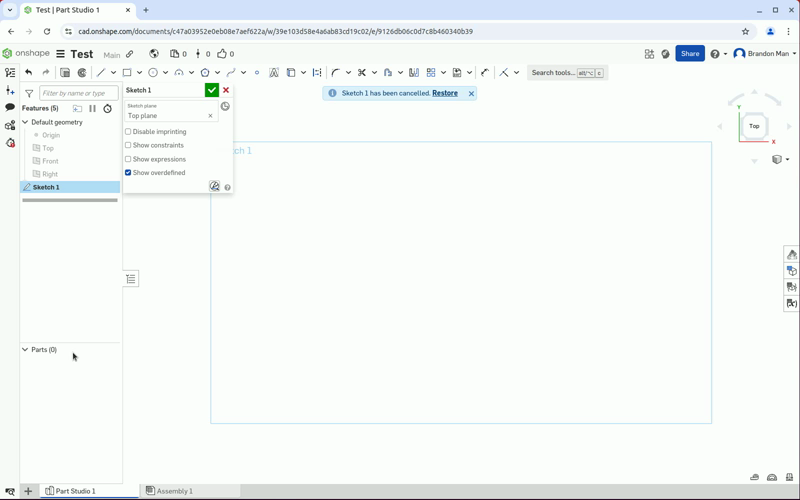
key(y)
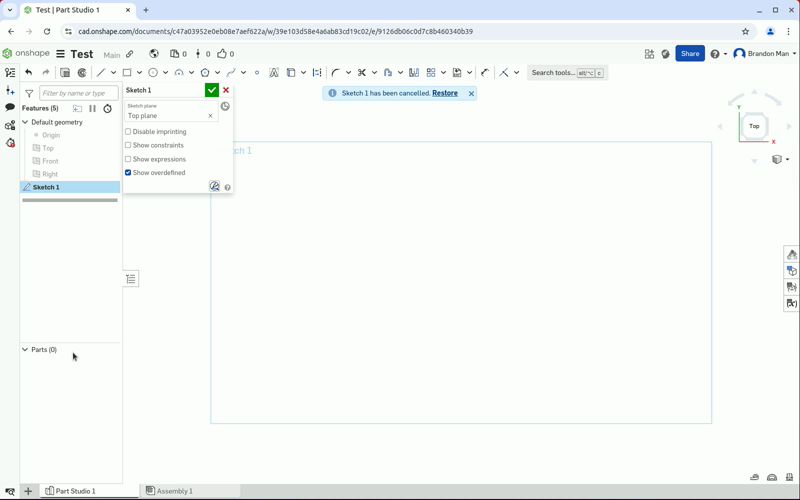
key(c)
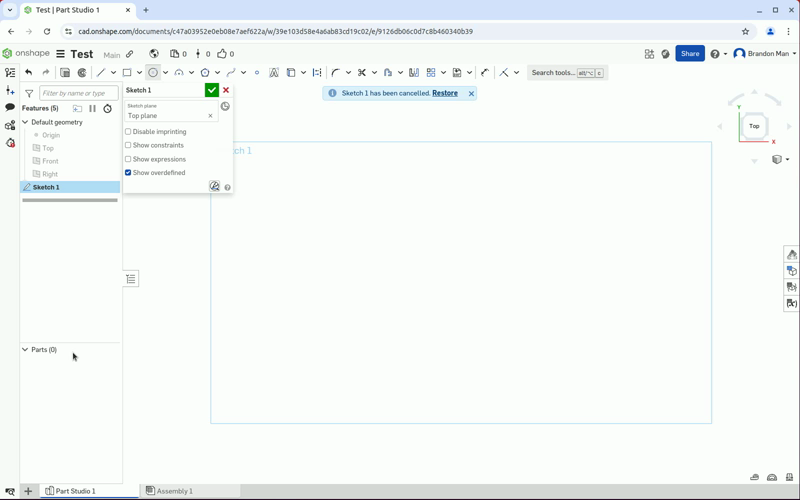
key_down(shift)
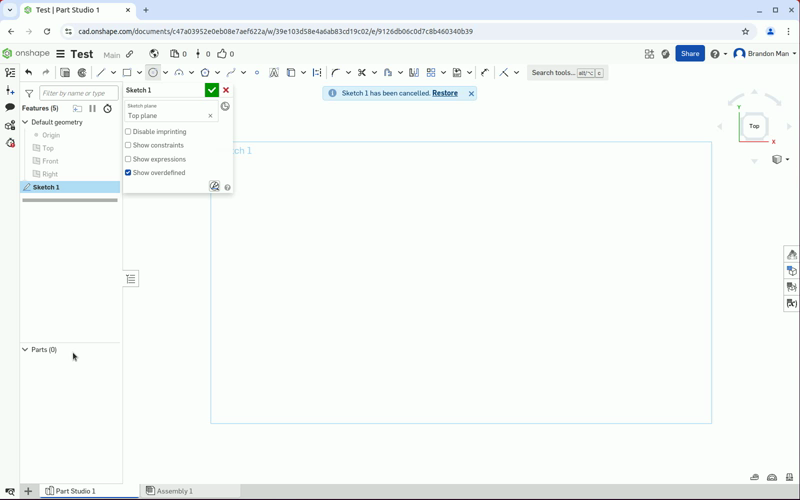
mouse_move(461, 282)
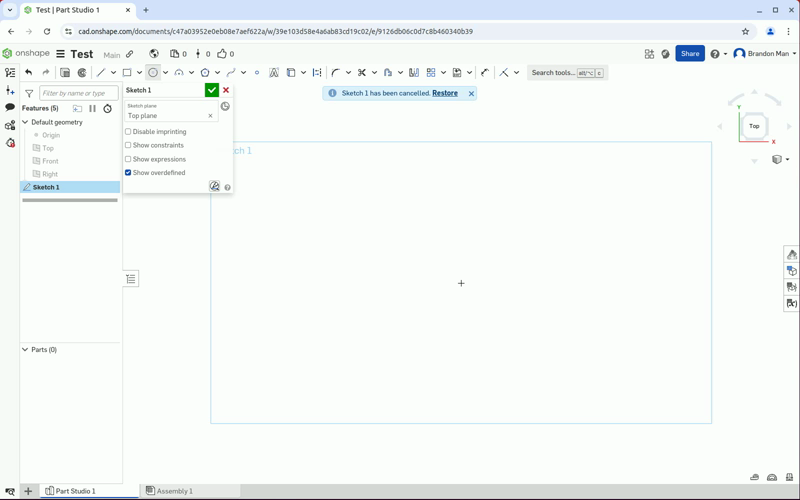
click(461, 282)
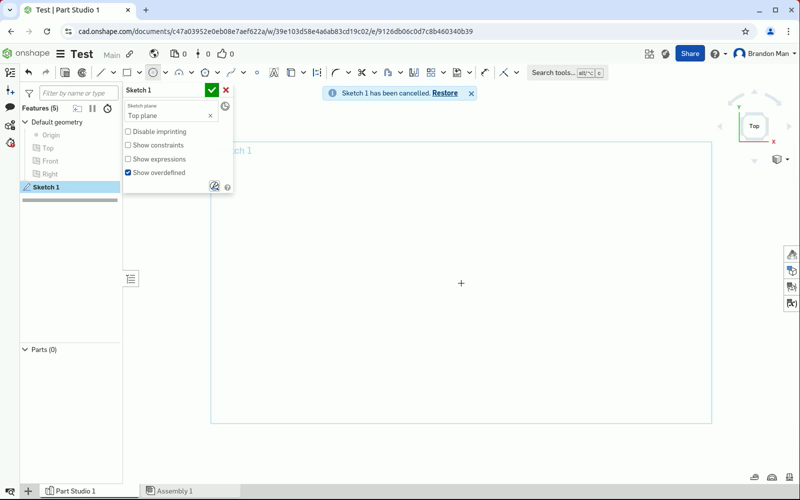
key_up(shift)
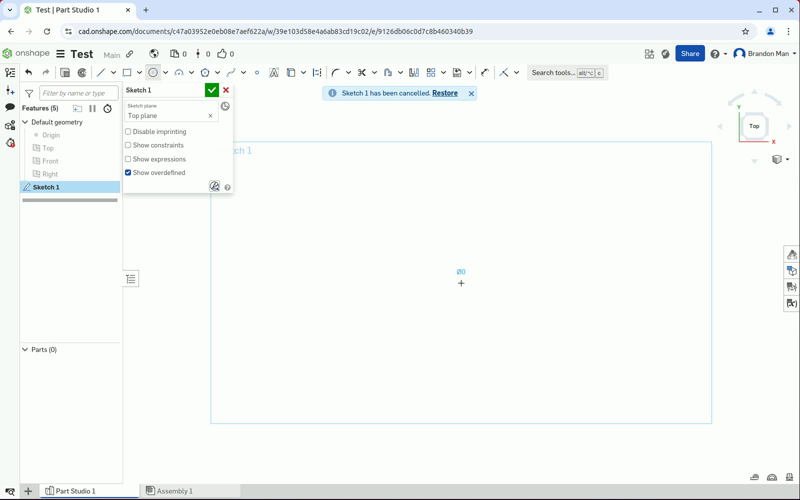
mouse_move(466, 282)
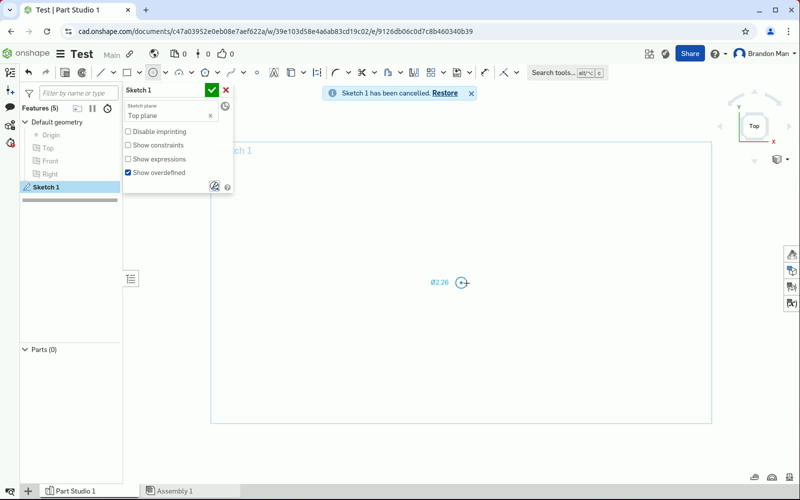
click(466, 282)
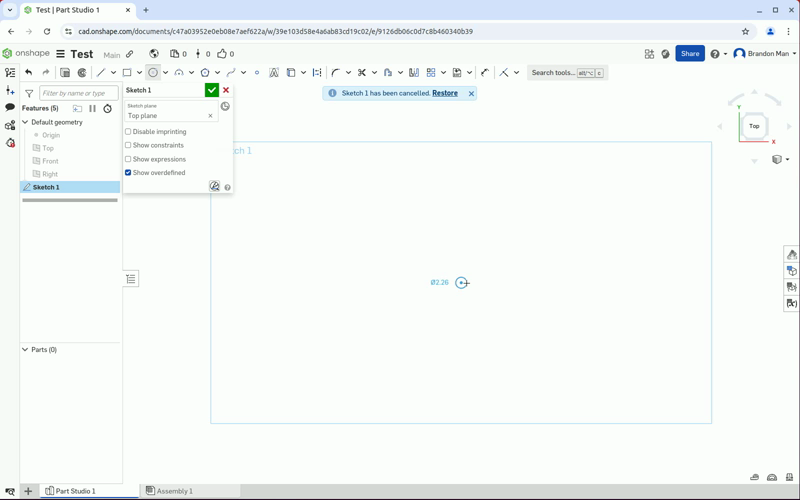
key(esc)
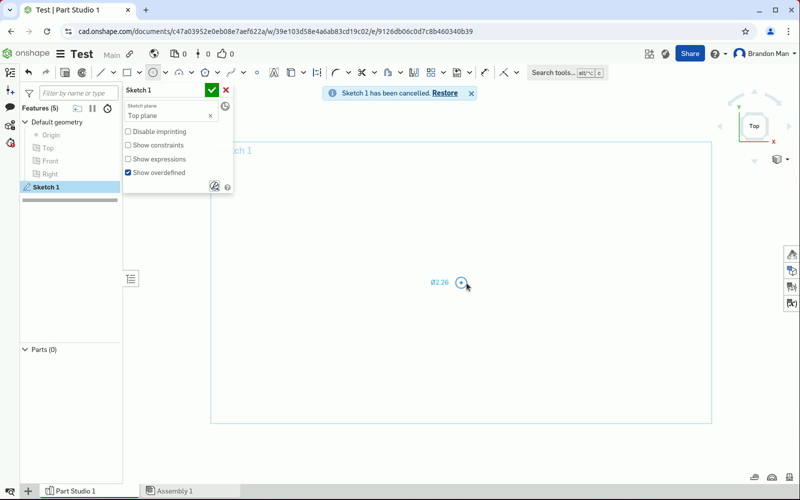
mouse_move(463, 281)
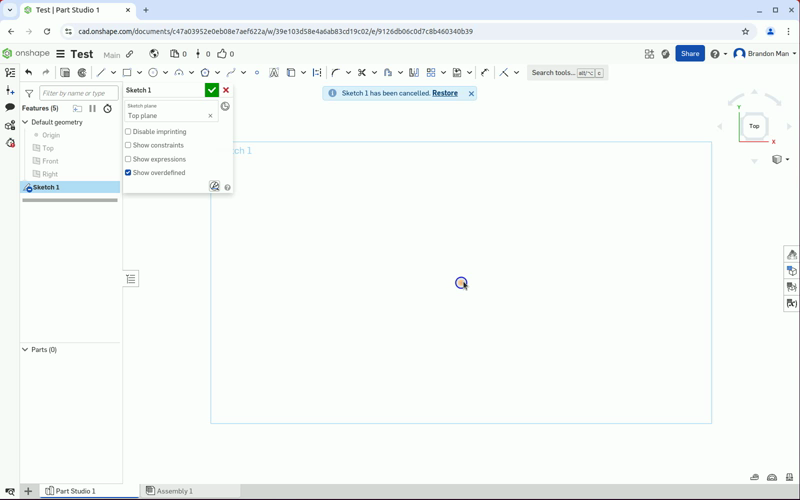
scroll(6)
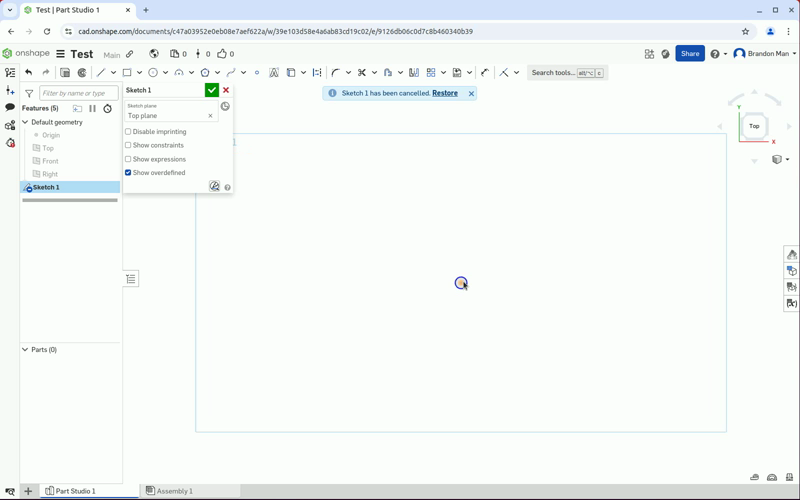
scroll(6)
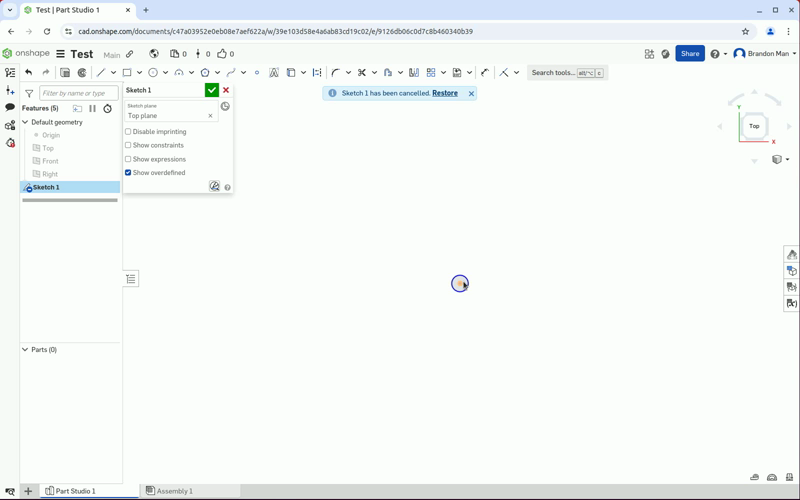
scroll(6)
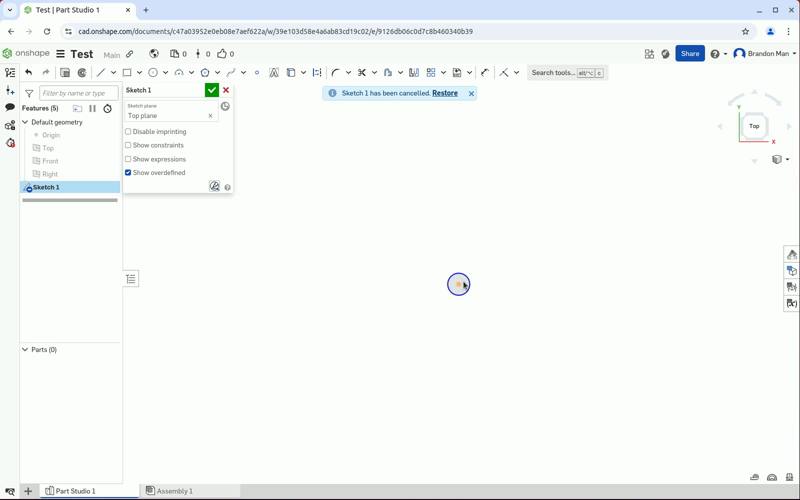
scroll(6)
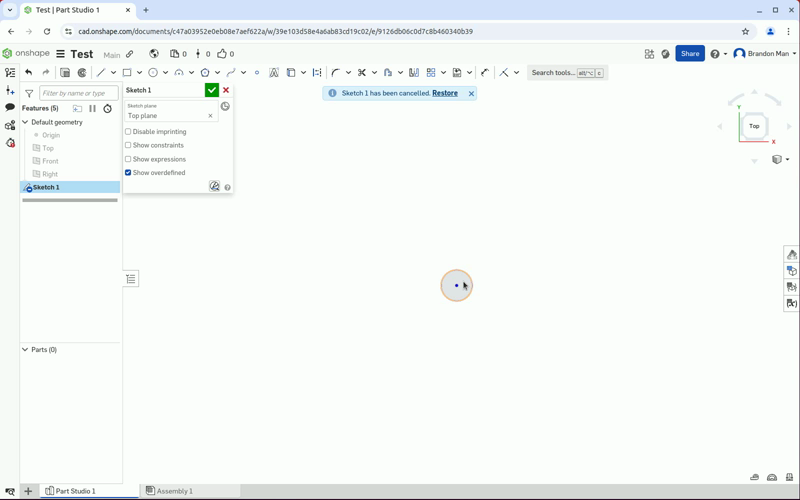
scroll(6)
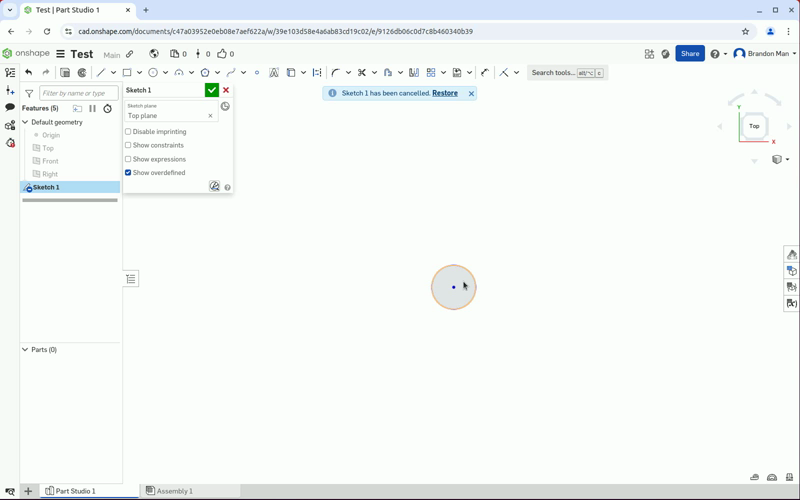
scroll(6)
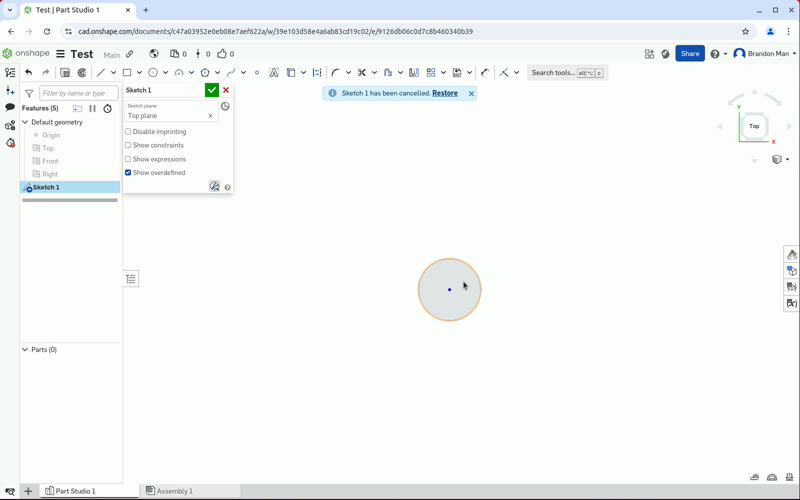
scroll(6)
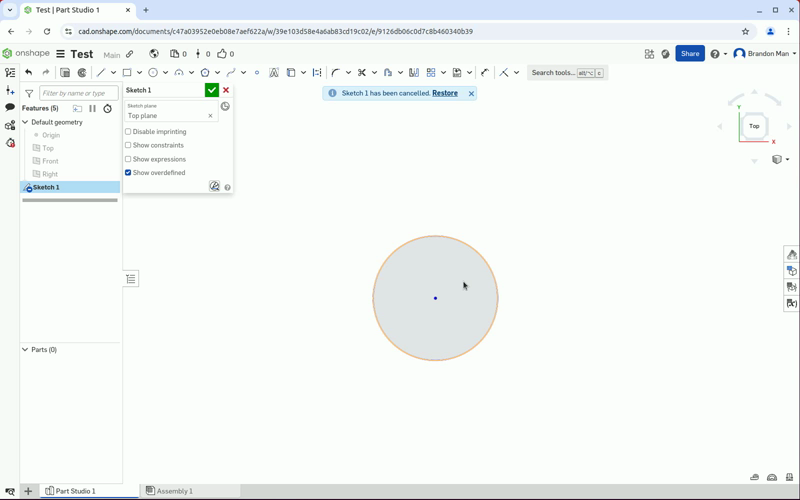
click(463, 281)
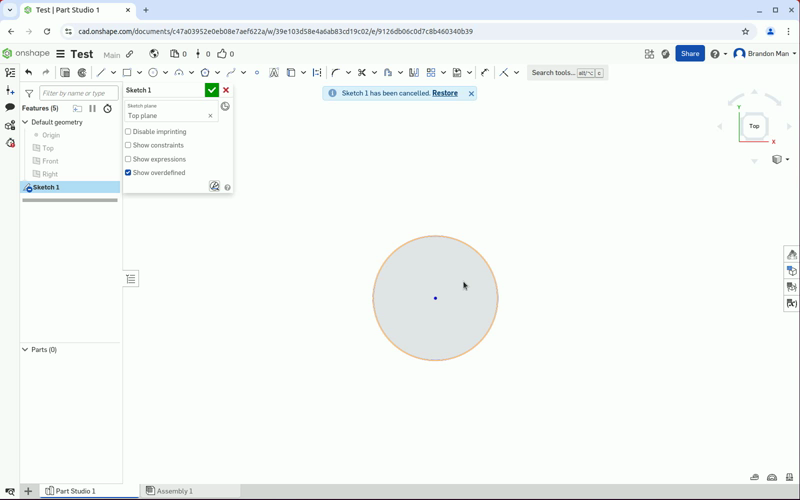
scroll(-6)
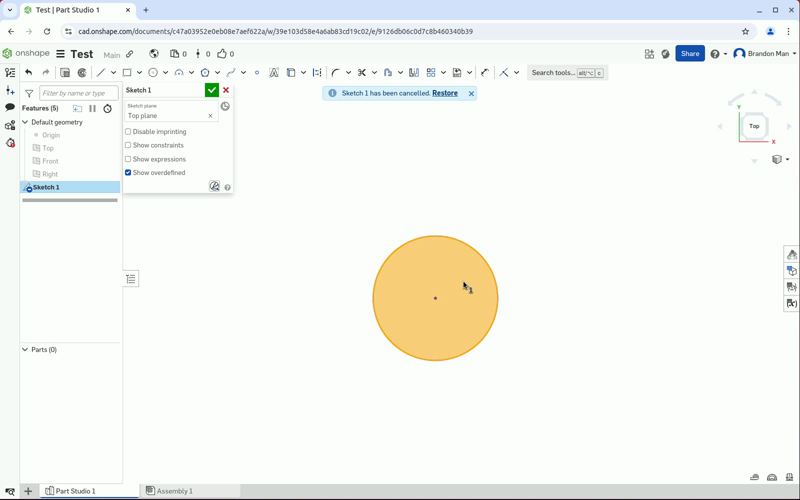
scroll(-6)
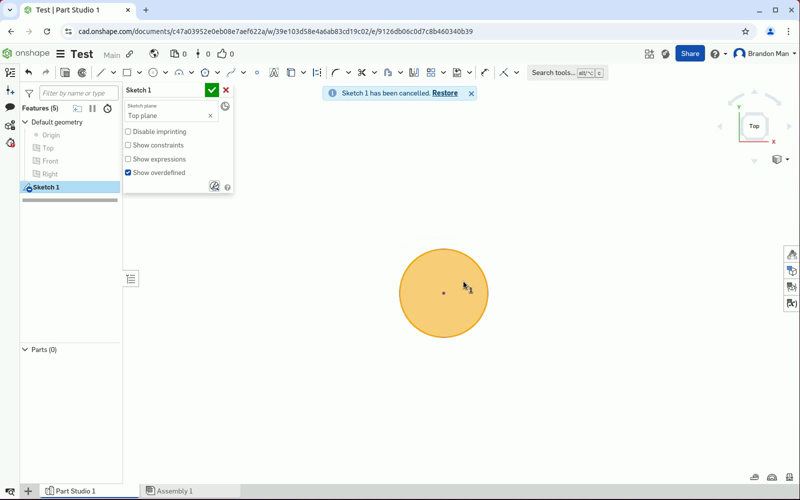
scroll(-6)
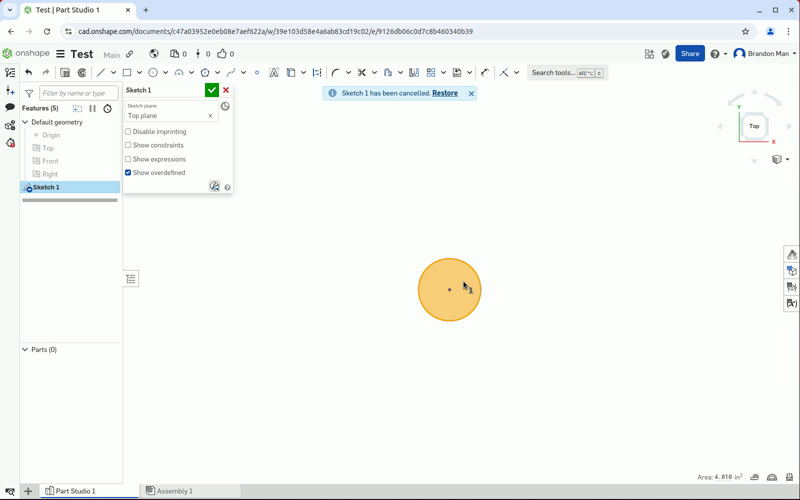
scroll(-6)
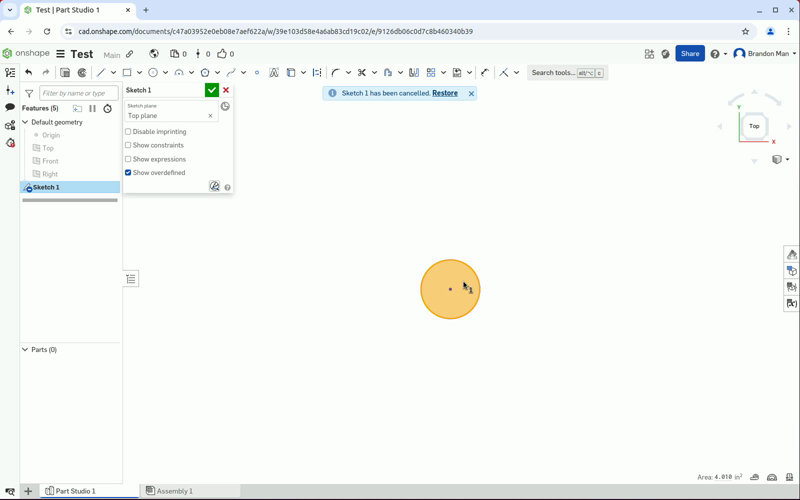
scroll(-6)
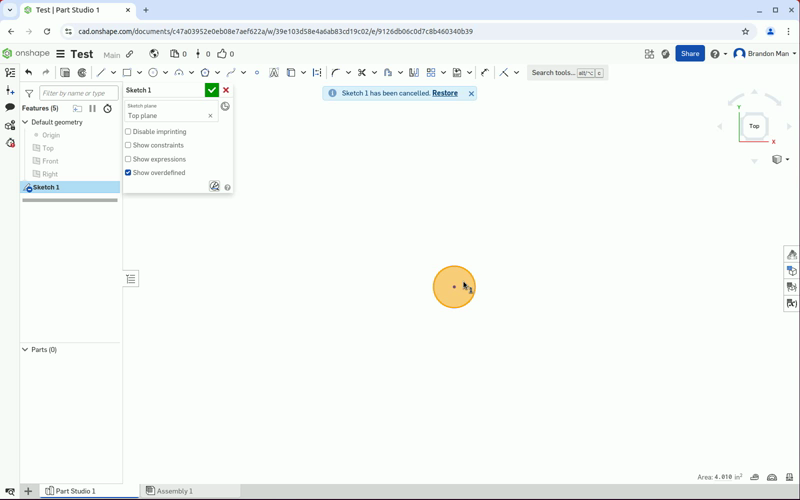
scroll(-6)
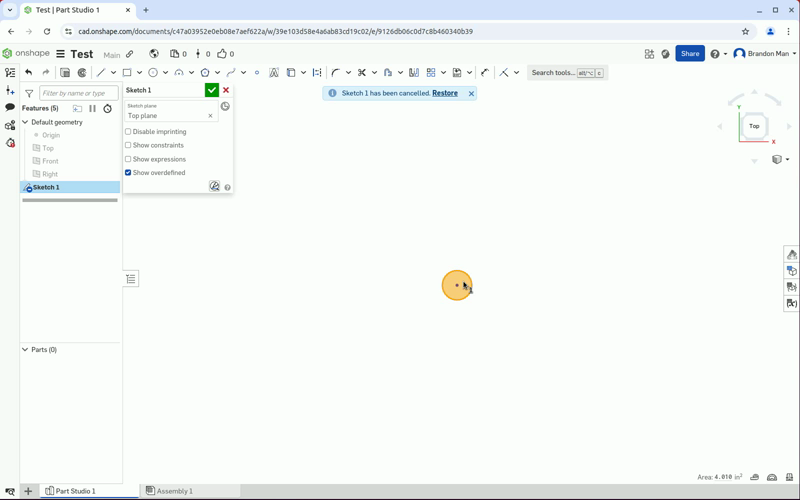
scroll(-6)
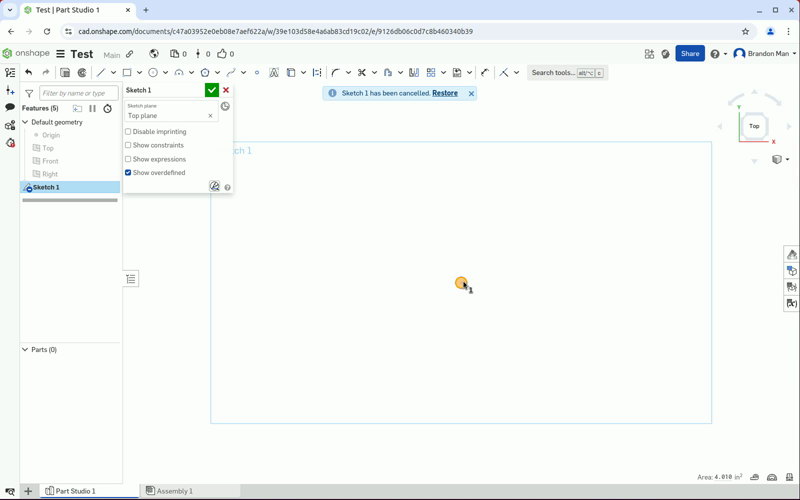
mouse_move(73, 352)
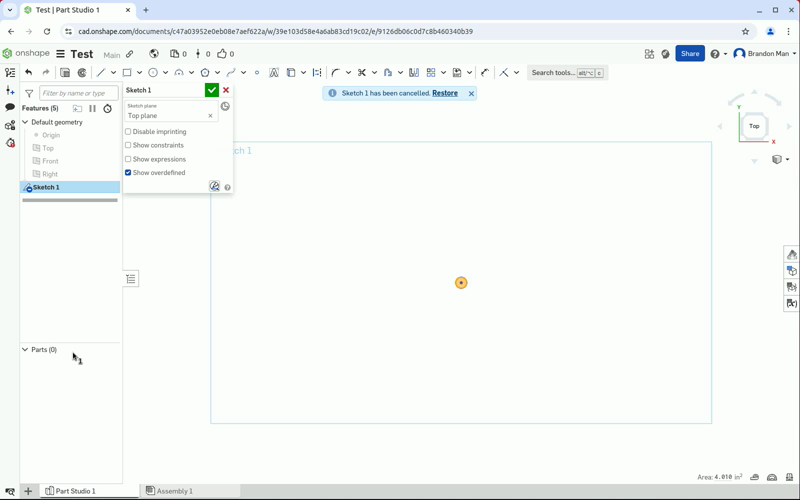
key(shift+y)
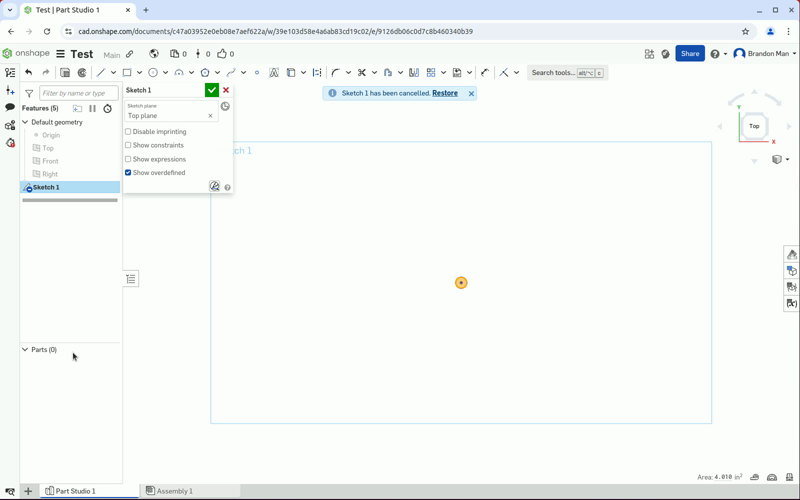
key(shift+e)
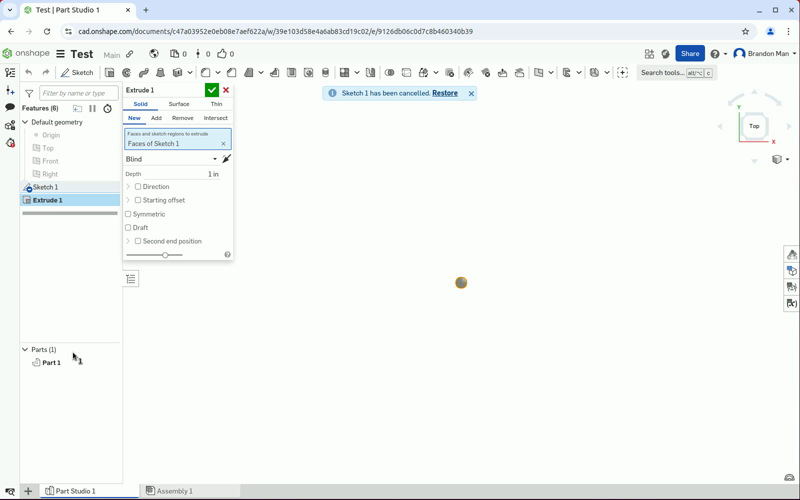
mouse_move(143, 106)
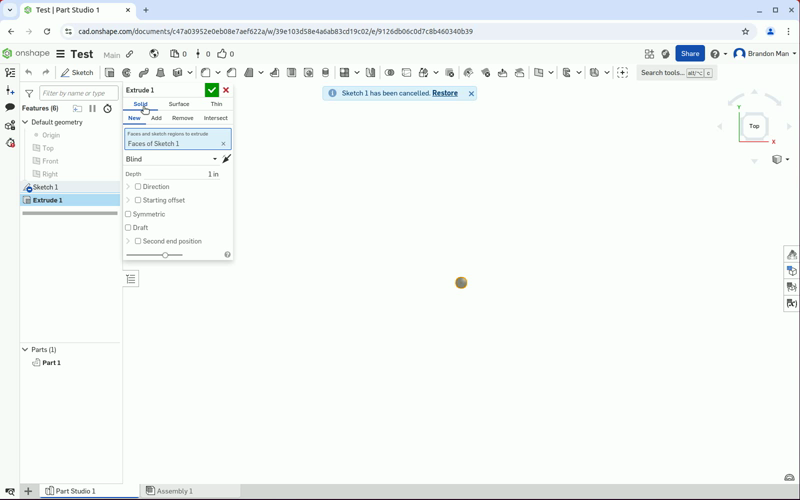
click(143, 106)
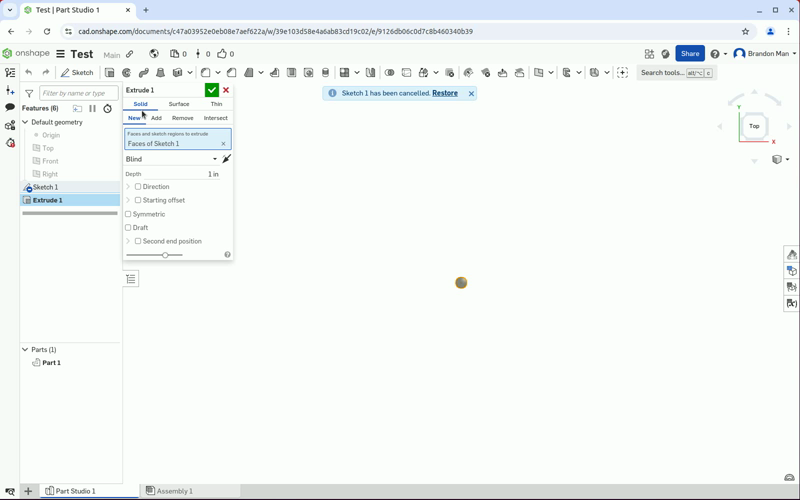
mouse_move(137, 120)
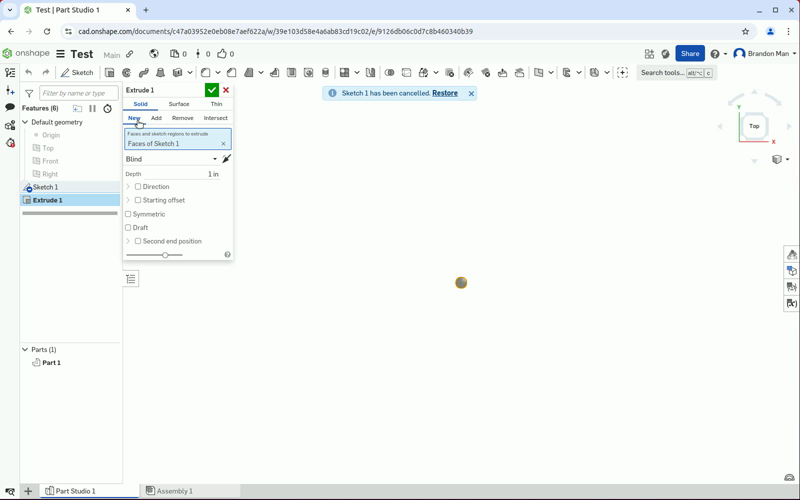
click(137, 120)
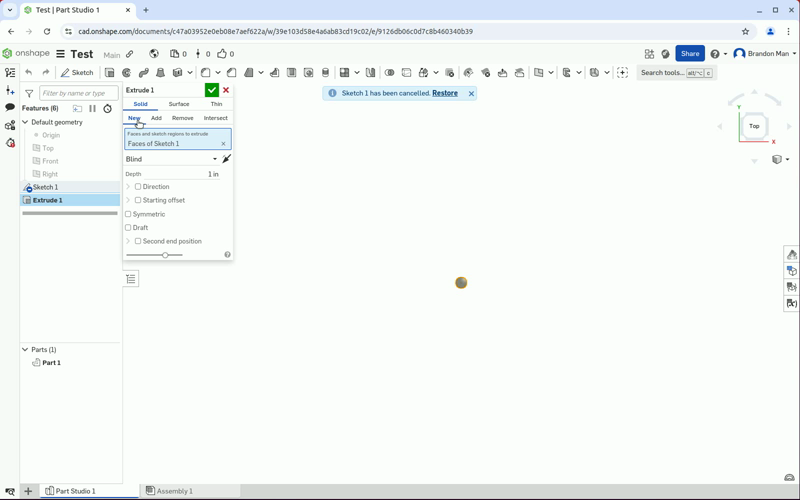
key(tab, 4)
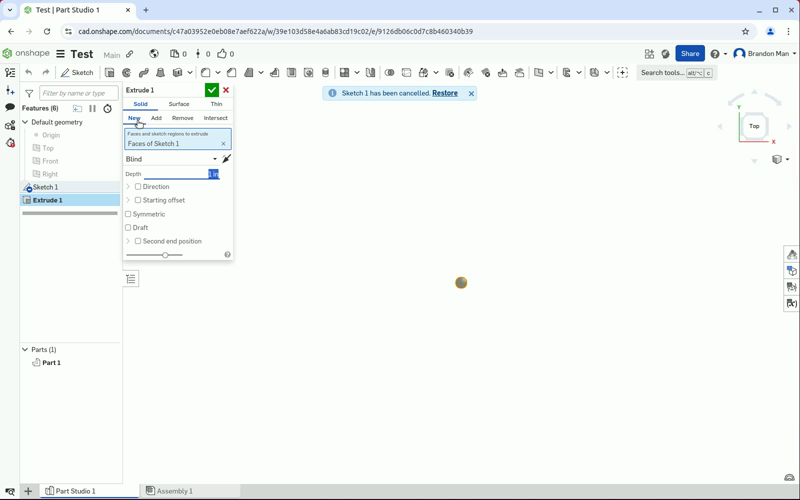
text(15.405)
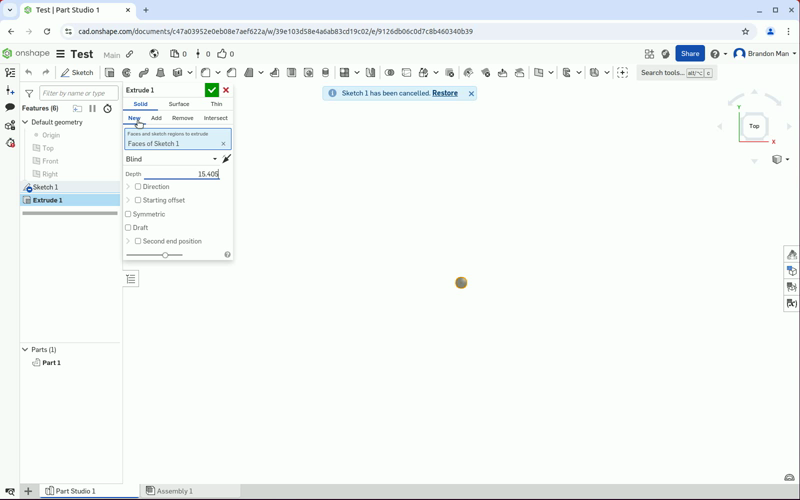
key(enter)
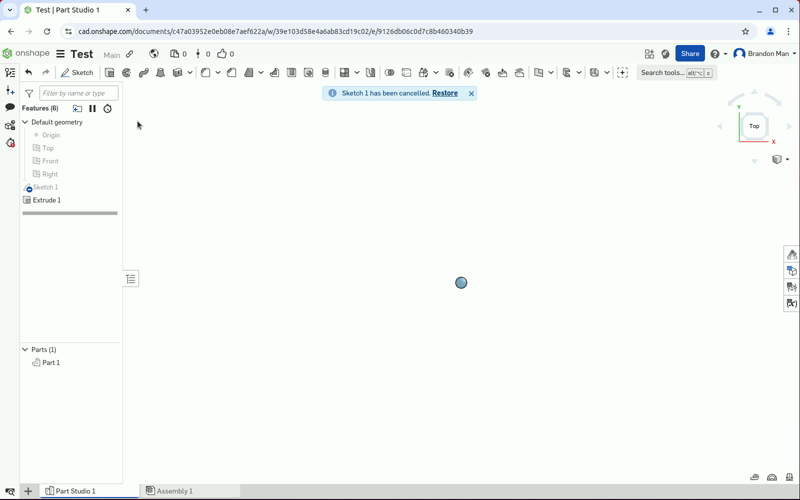
key(shift+h)
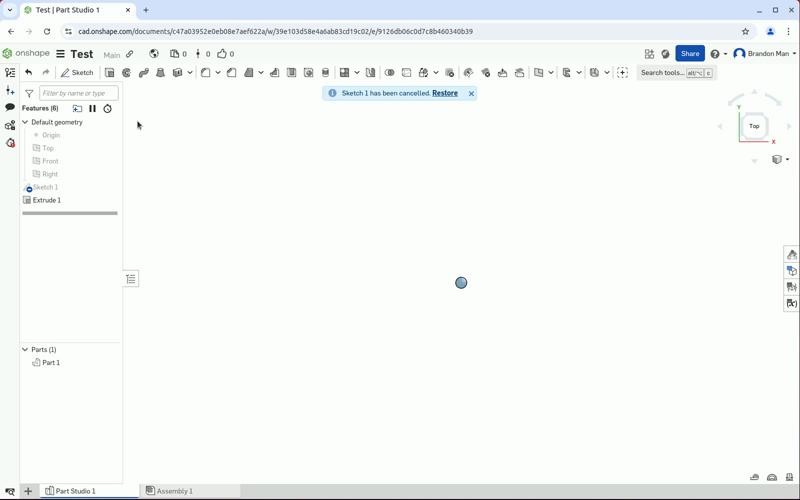
key(shift+h)
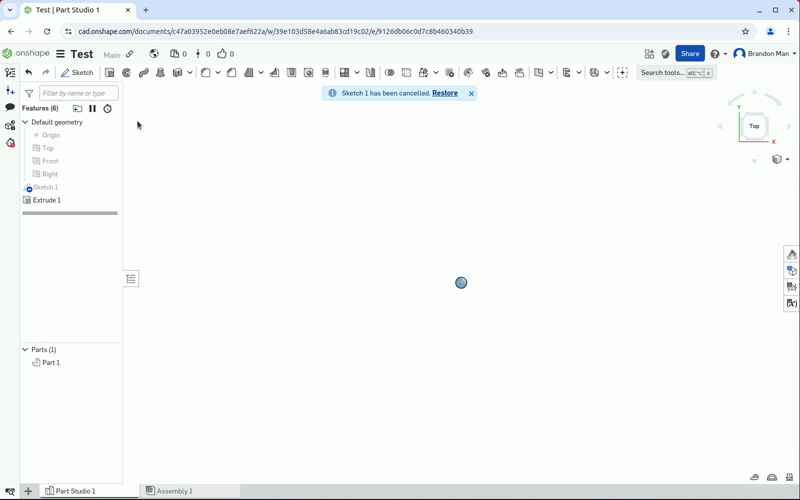
mouse_move(73, 189)
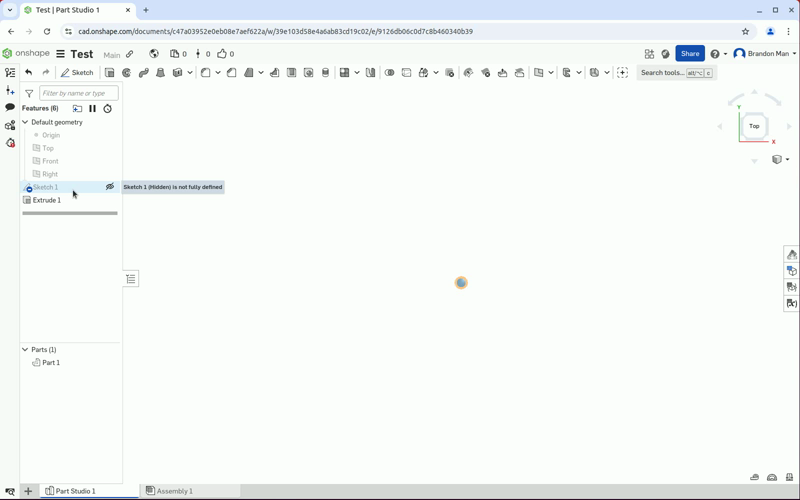
click(73, 189)
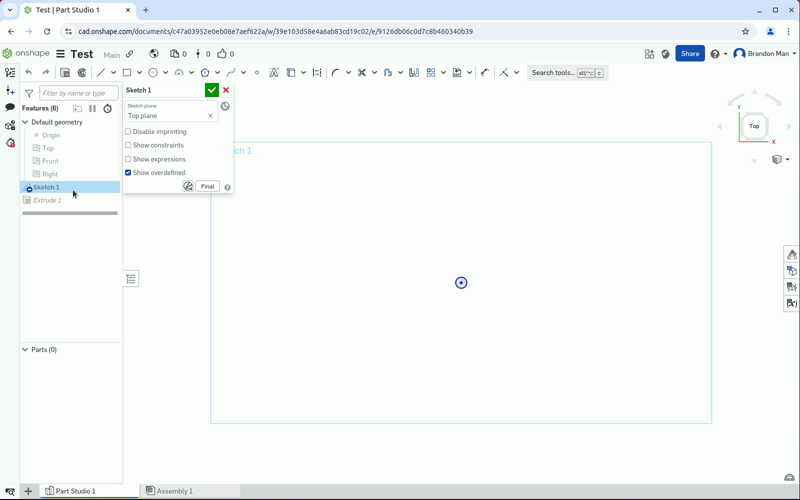
mouse_move(229, 92)
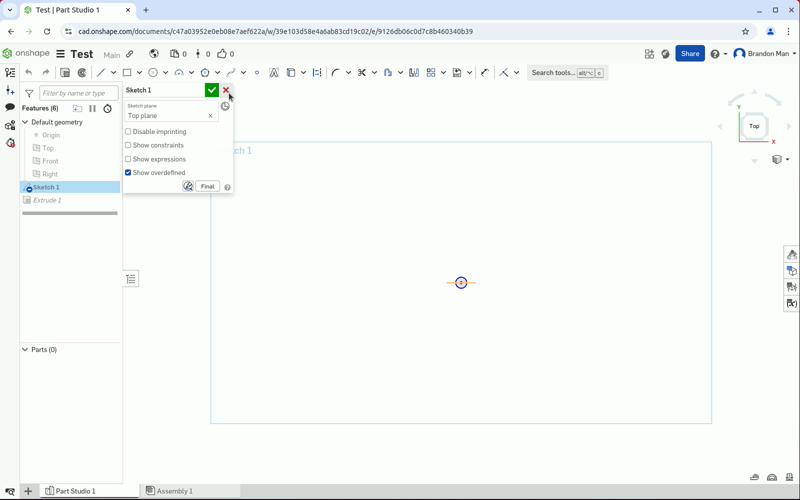
click(229, 92)
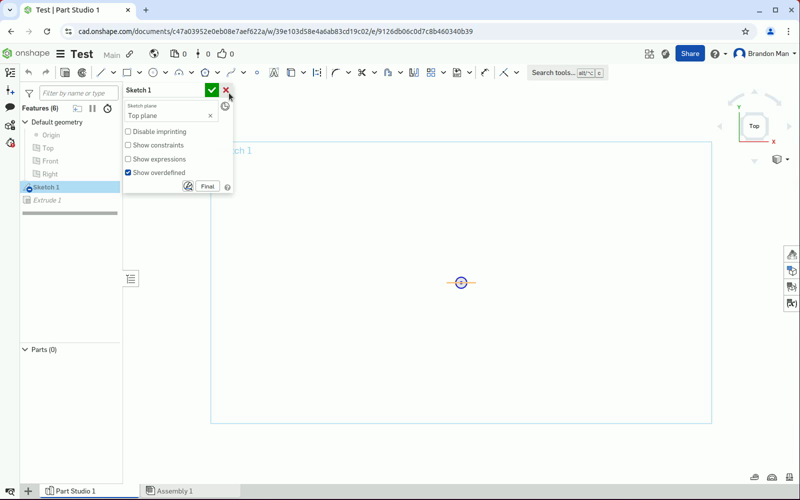
key(shift+s)
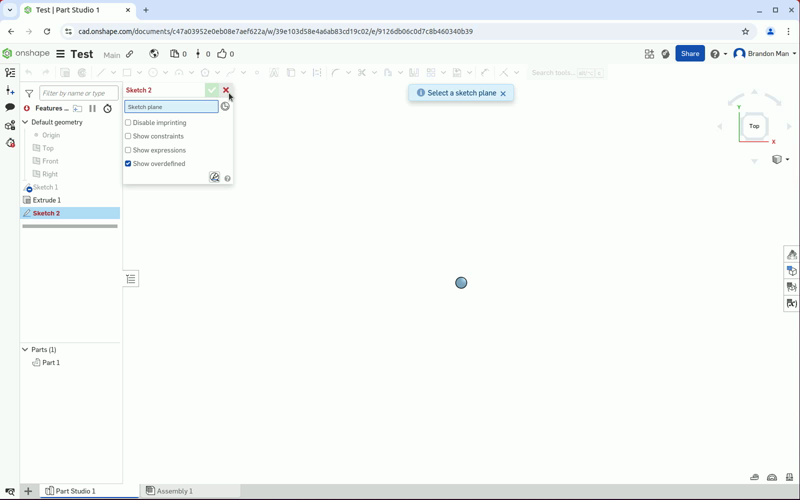
mouse_move(73, 150)
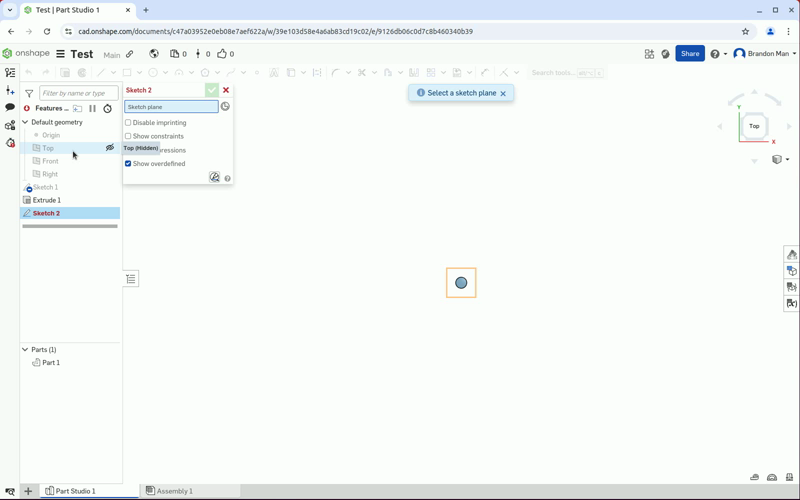
click(73, 150)
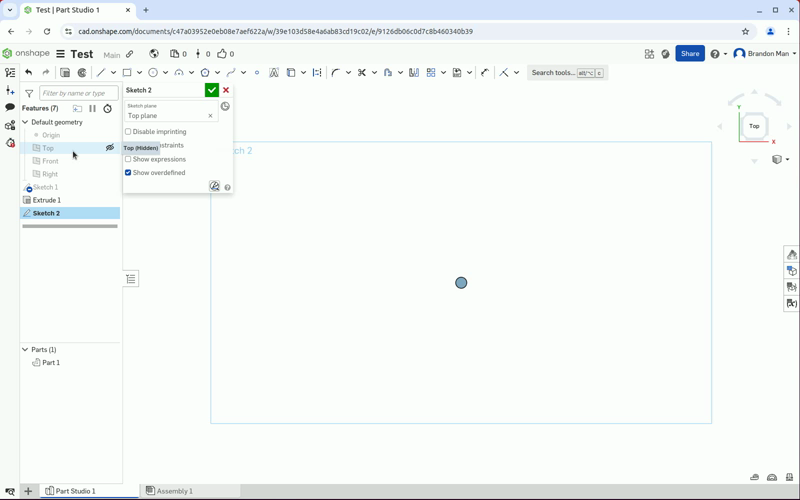
mouse_move(73, 352)
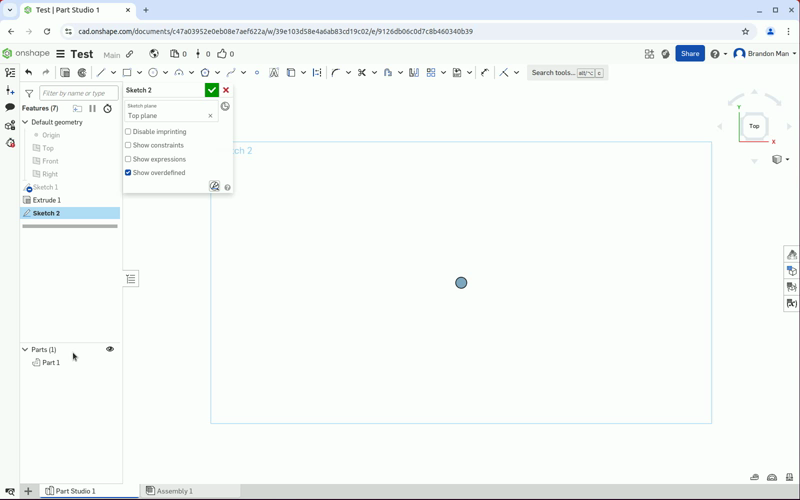
key(y)
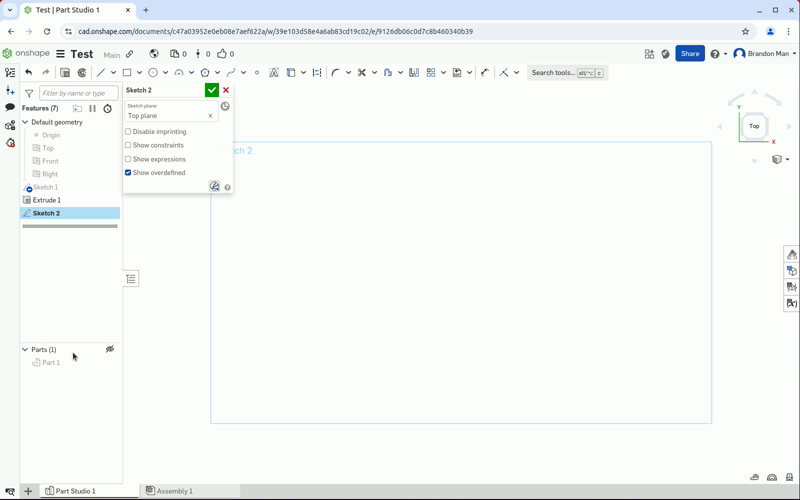
key(c)
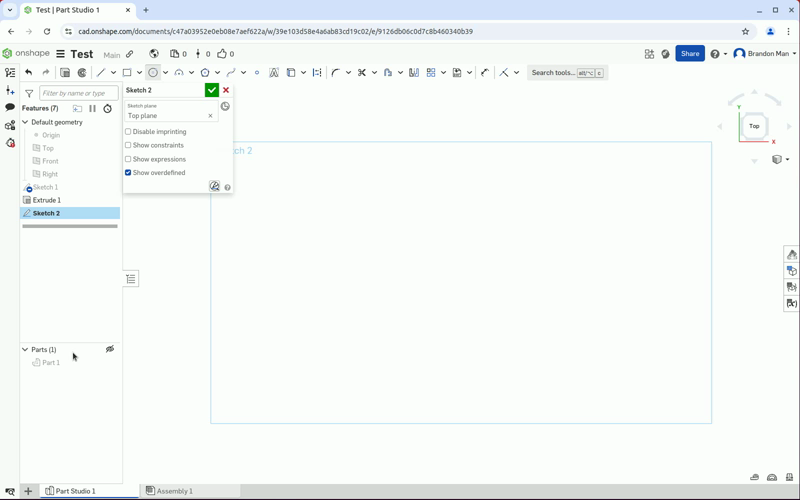
key_down(shift)
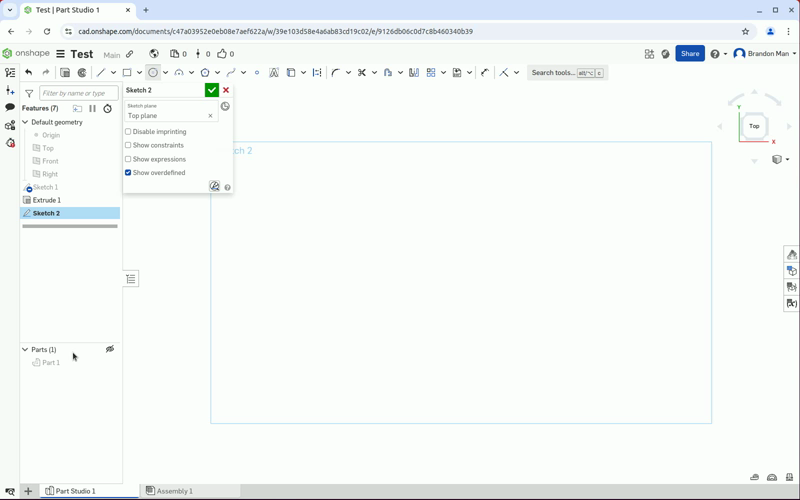
mouse_move(461, 282)
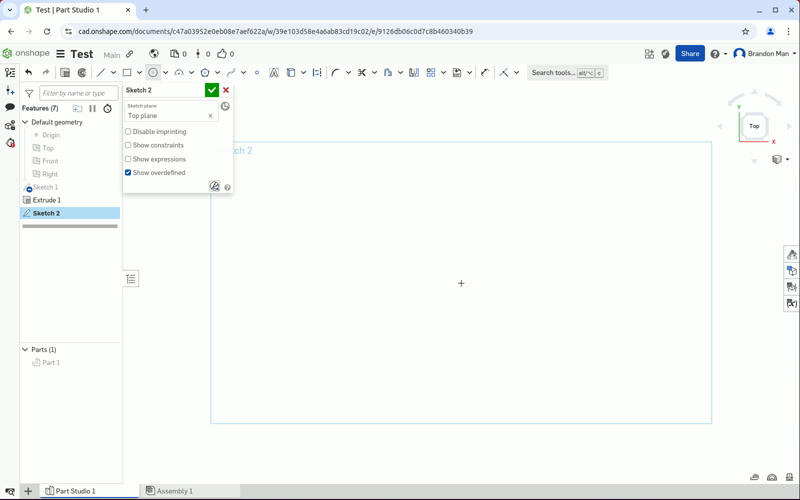
click(461, 282)
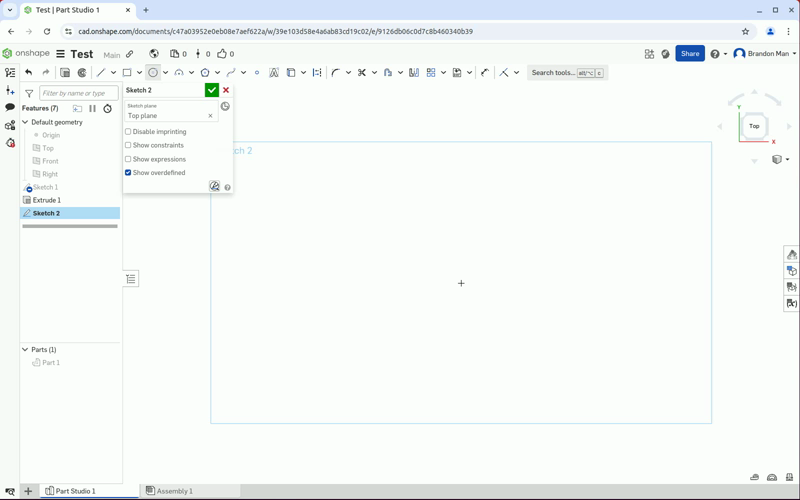
key_up(shift)
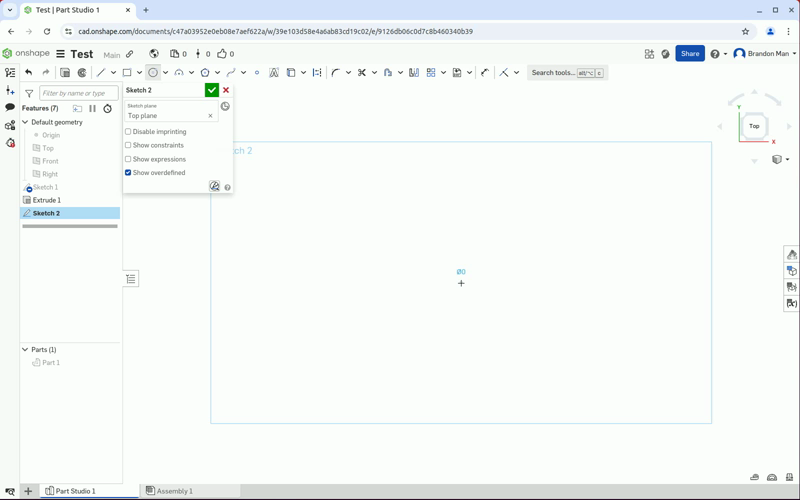
mouse_move(473, 282)
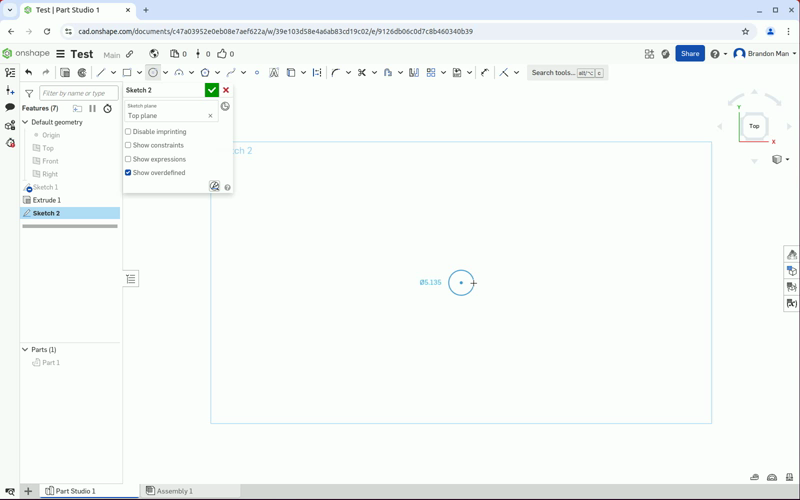
click(473, 282)
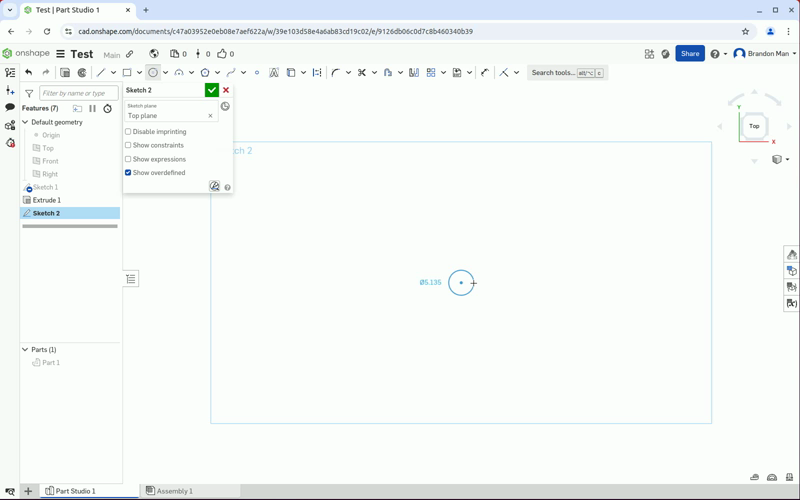
key(esc)
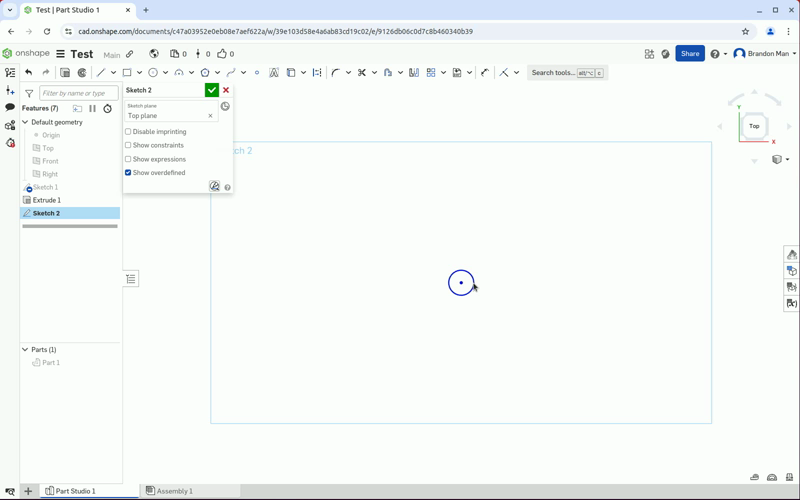
mouse_move(457, 280)
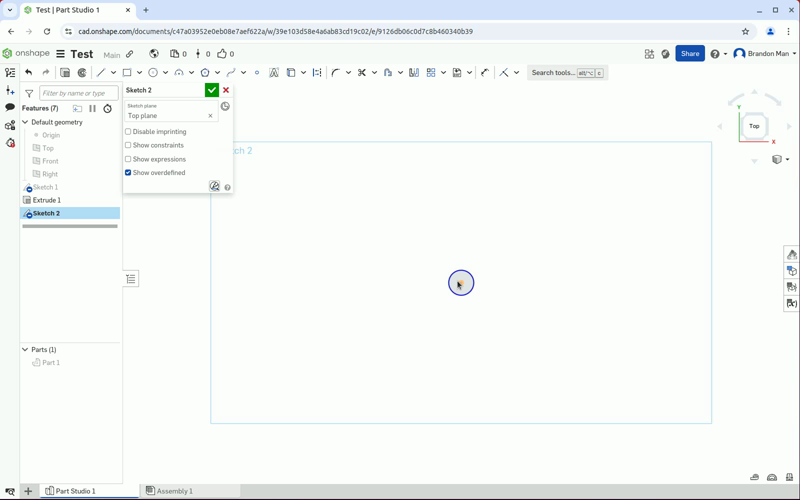
scroll(6)
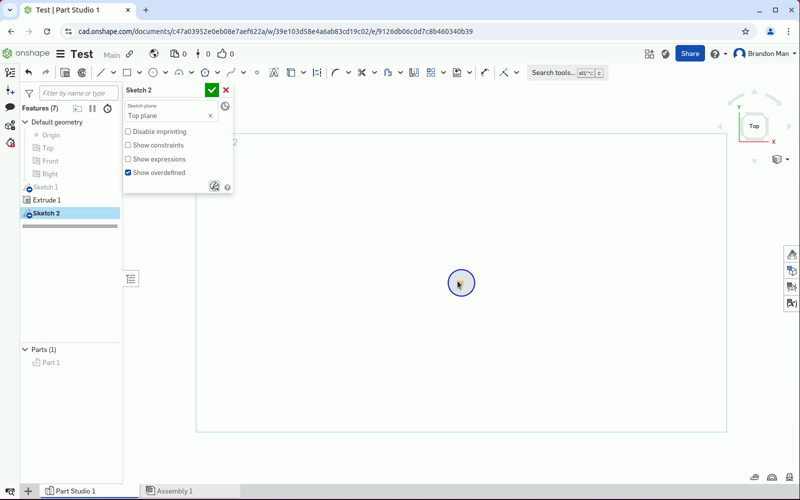
scroll(6)
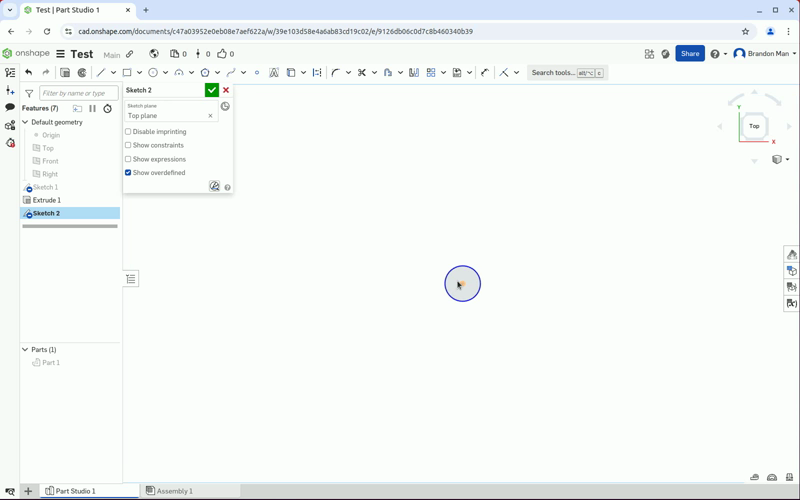
scroll(6)
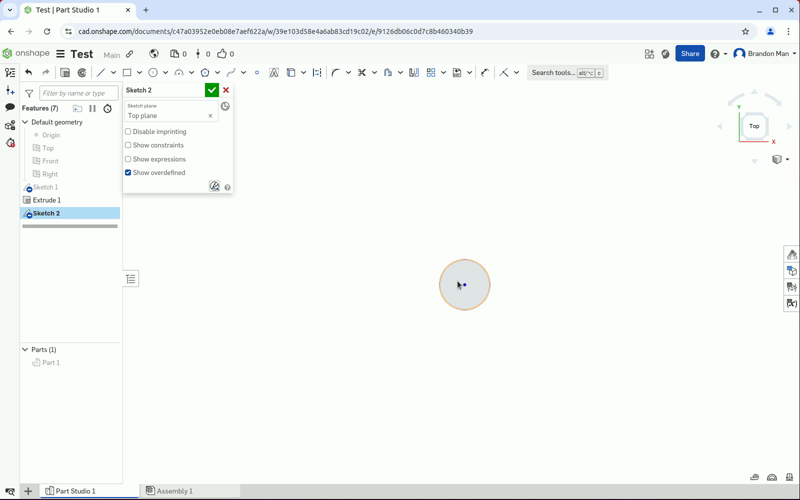
scroll(6)
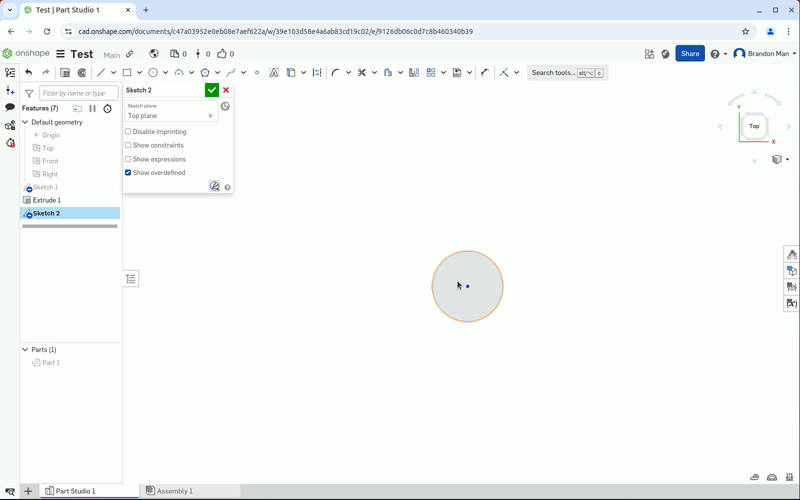
scroll(6)
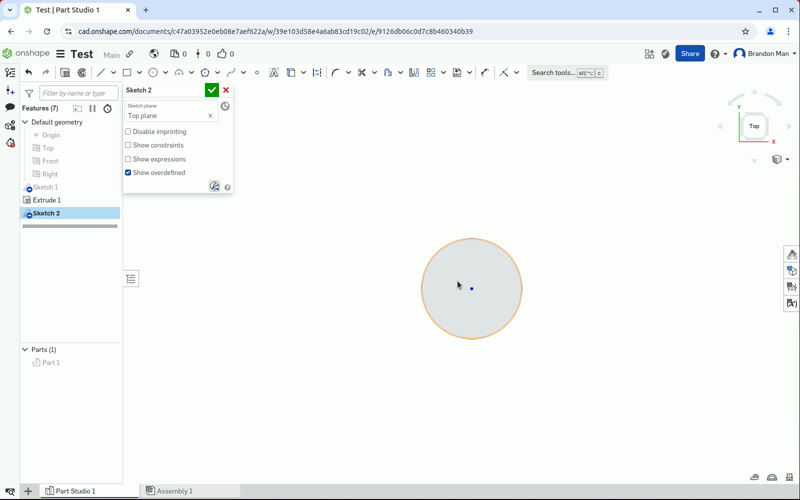
scroll(6)
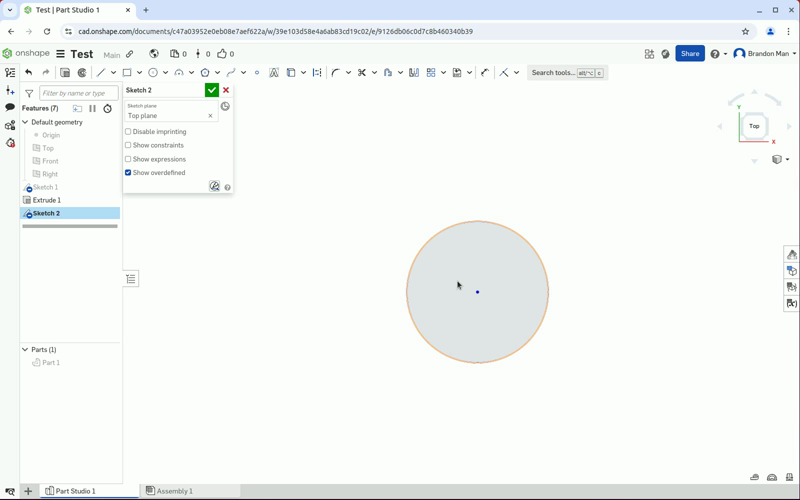
scroll(6)
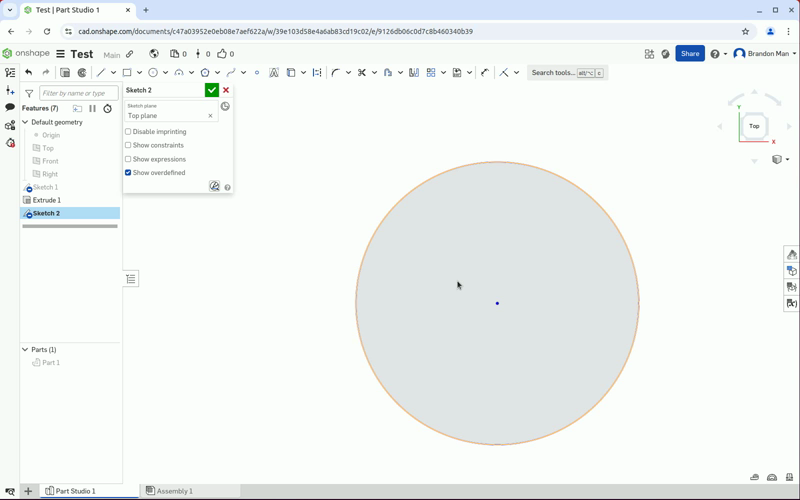
click(457, 280)
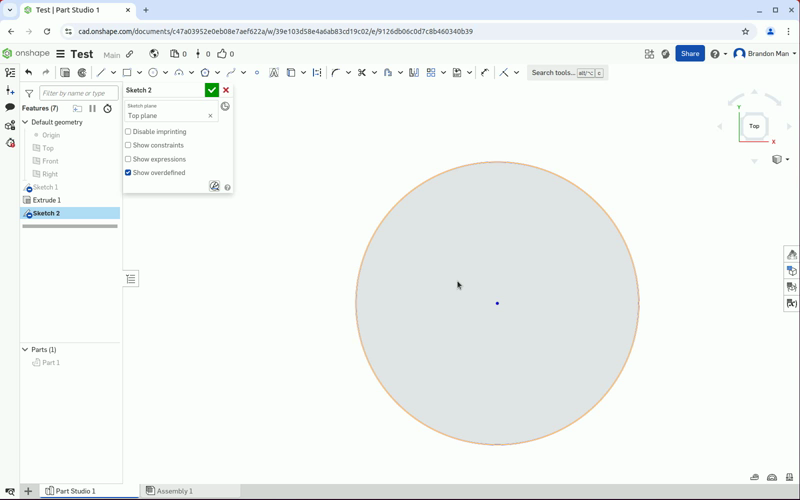
scroll(-6)
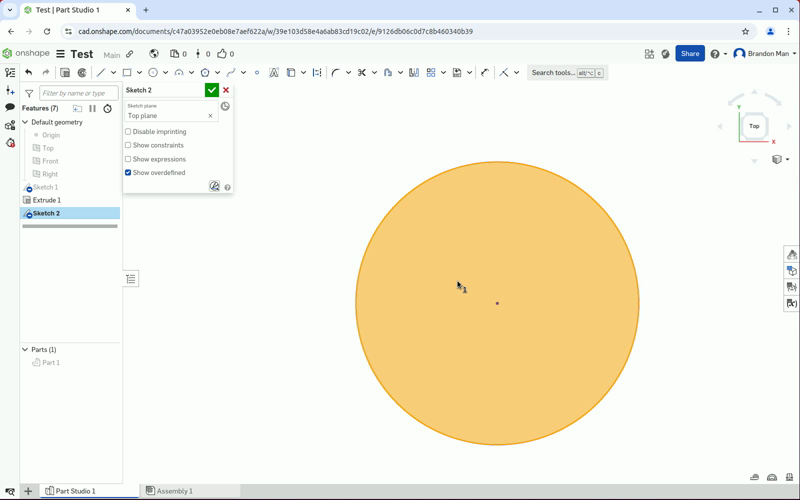
scroll(-6)
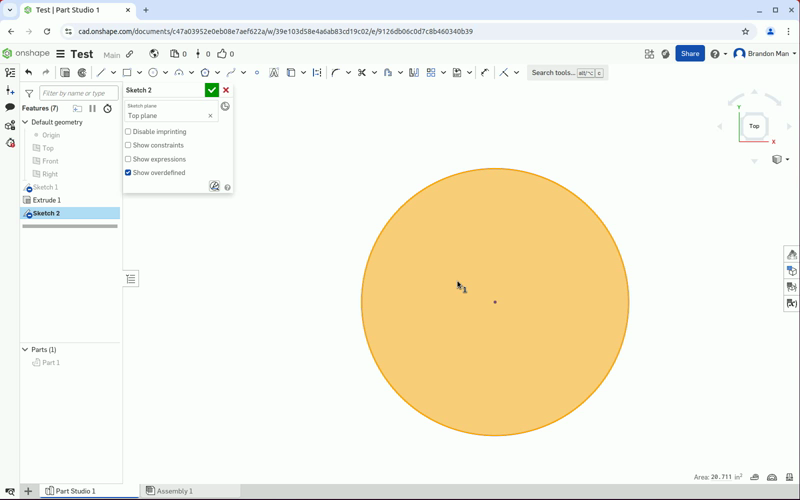
scroll(-6)
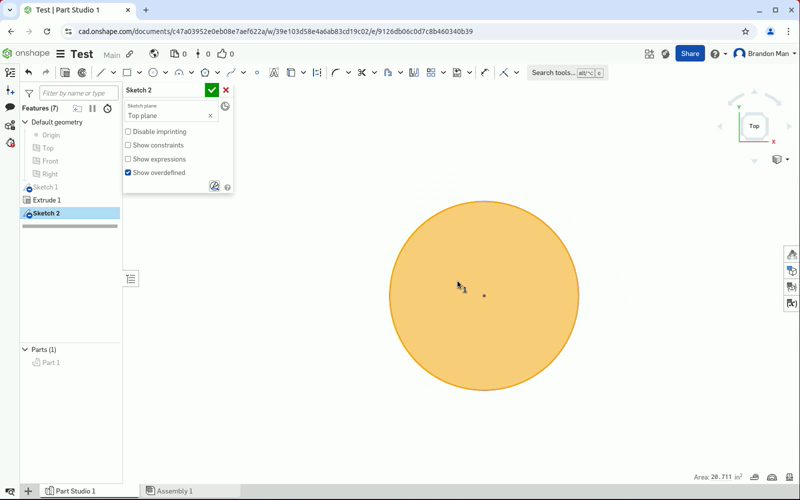
scroll(-6)
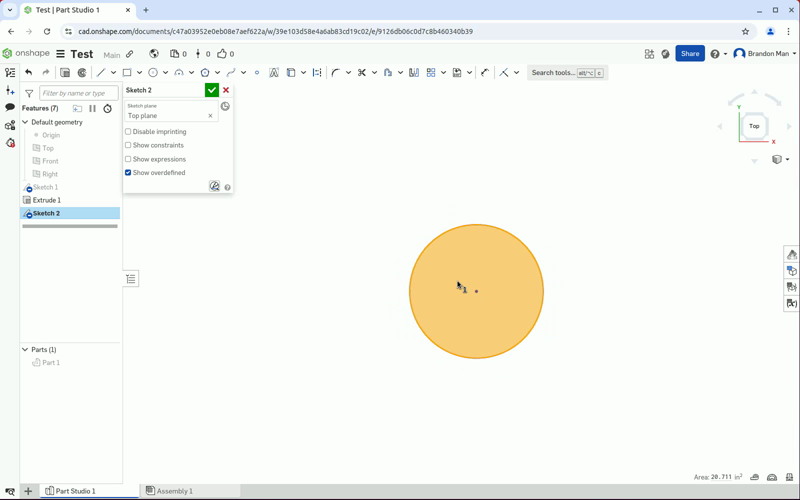
scroll(-6)
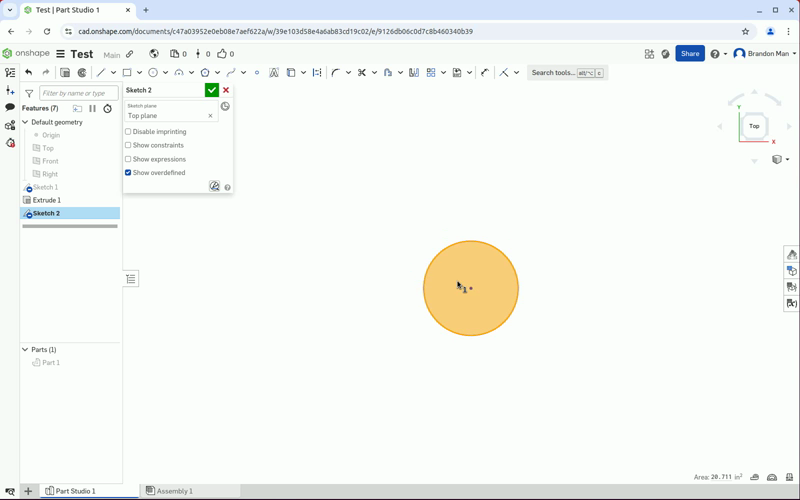
scroll(-6)
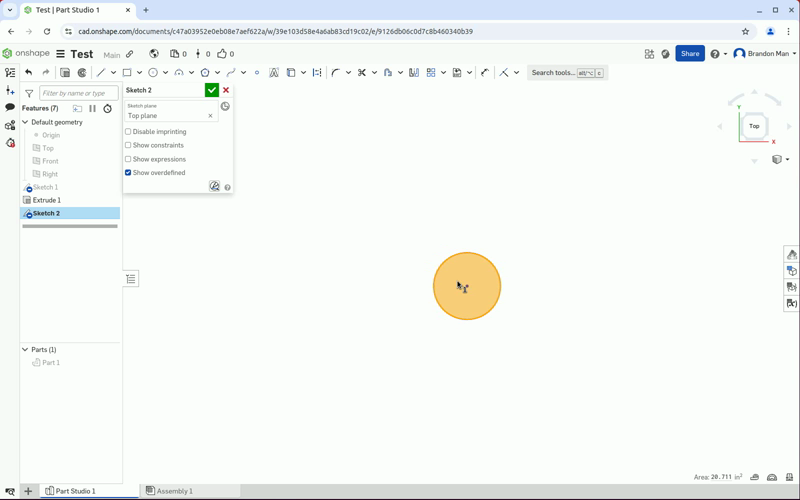
scroll(-6)
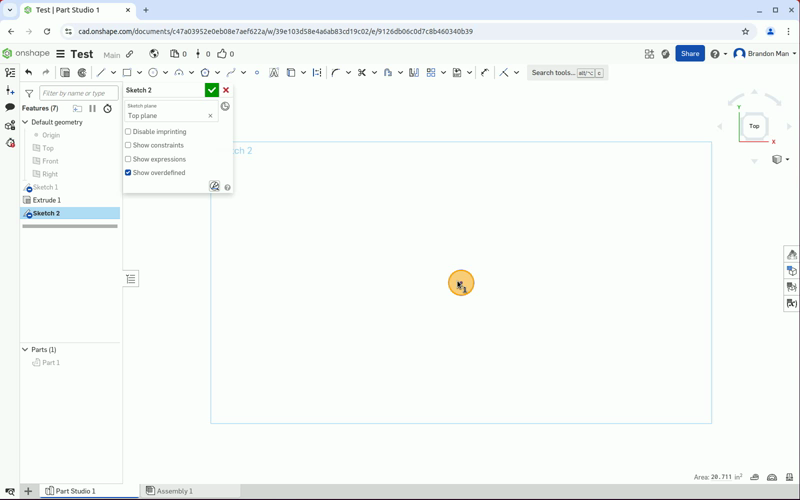
mouse_move(73, 352)
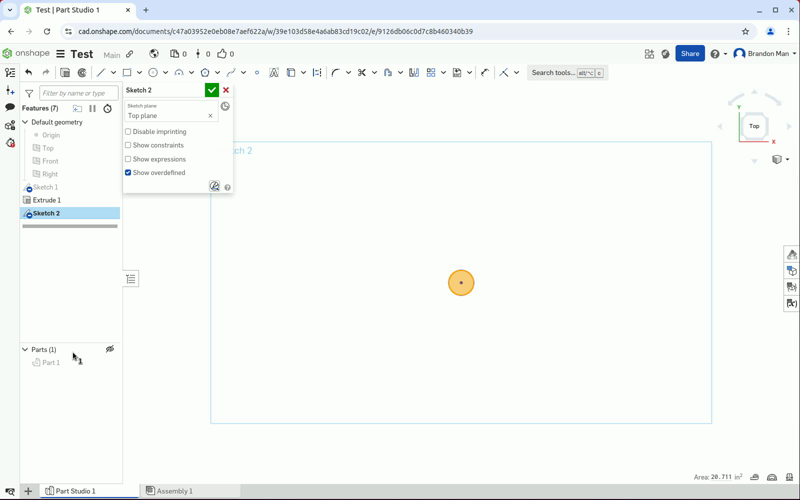
key(shift+y)
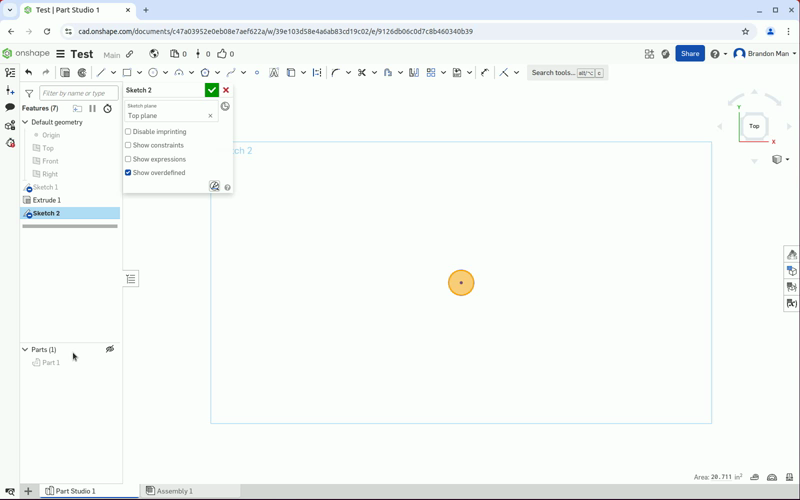
key(shift+e)
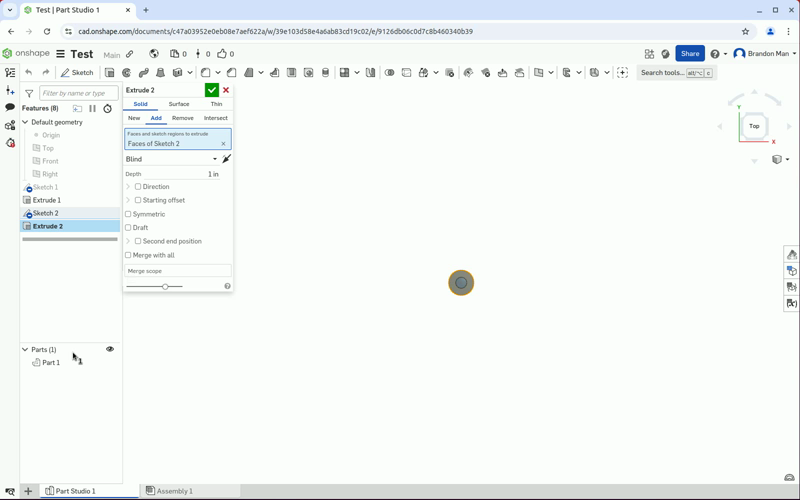
mouse_move(143, 106)
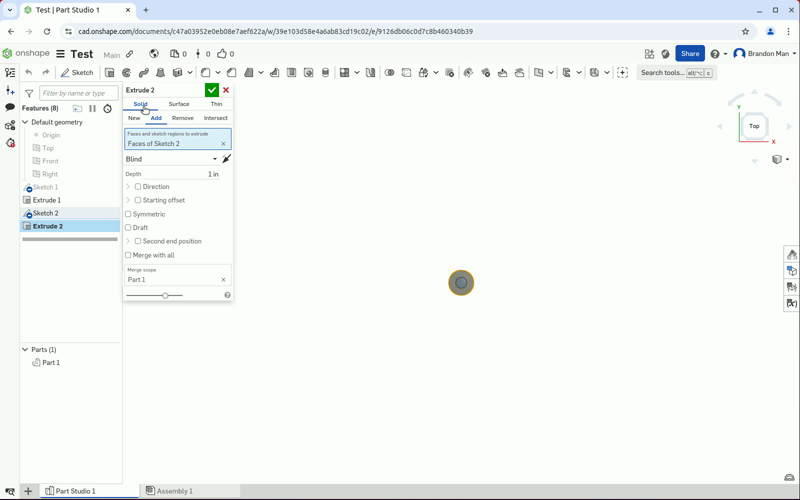
click(143, 106)
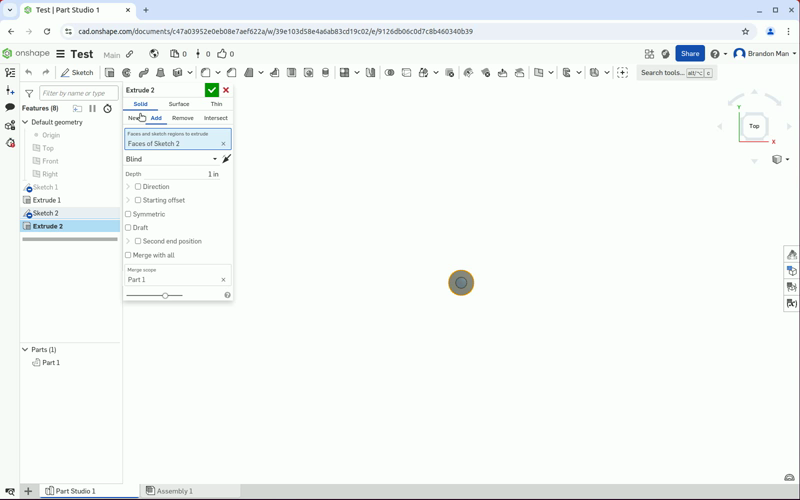
mouse_move(137, 120)
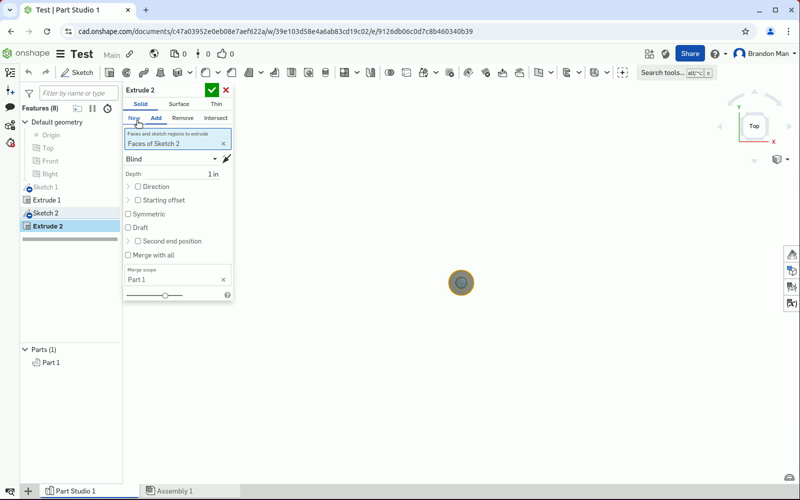
click(137, 120)
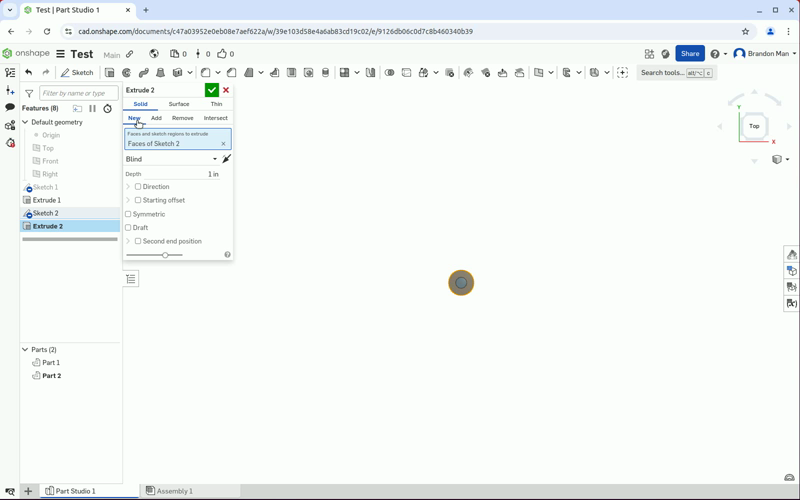
key(tab, 4)
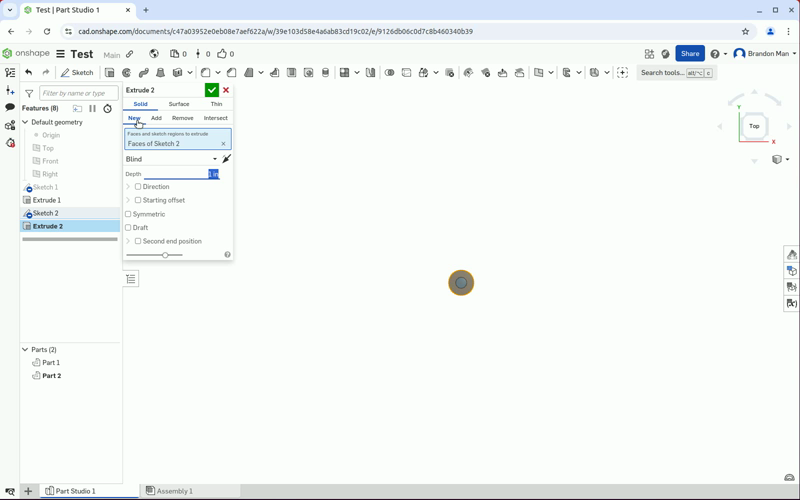
text(23.108)
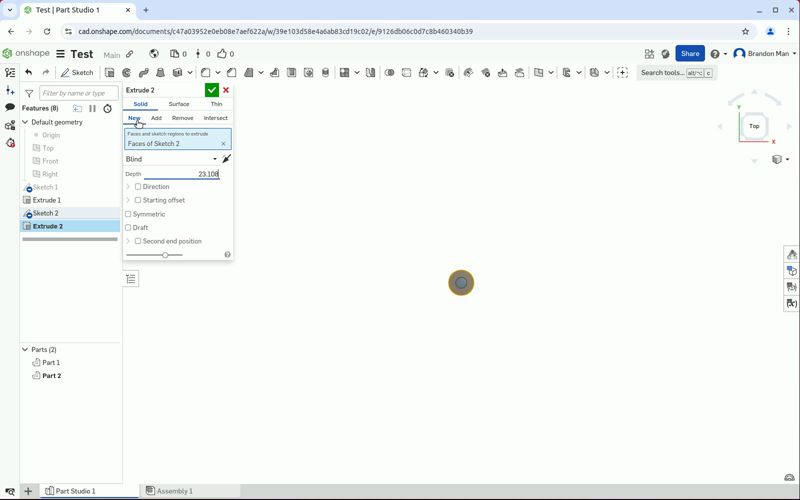
key(enter)
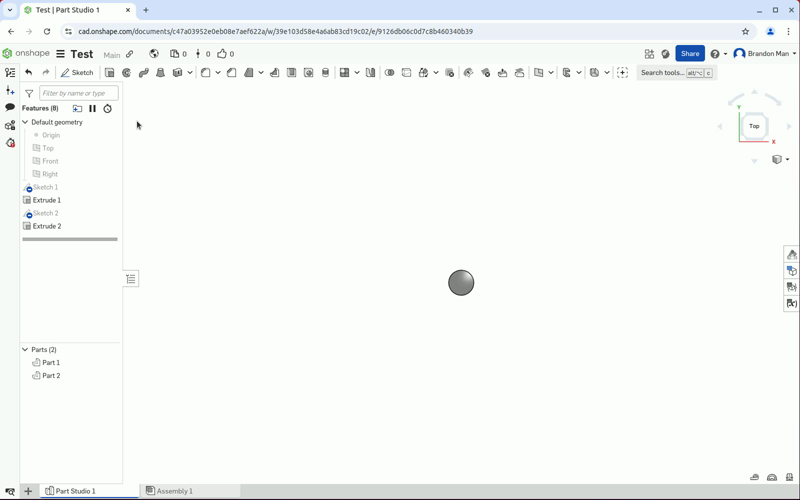
key(shift+h)
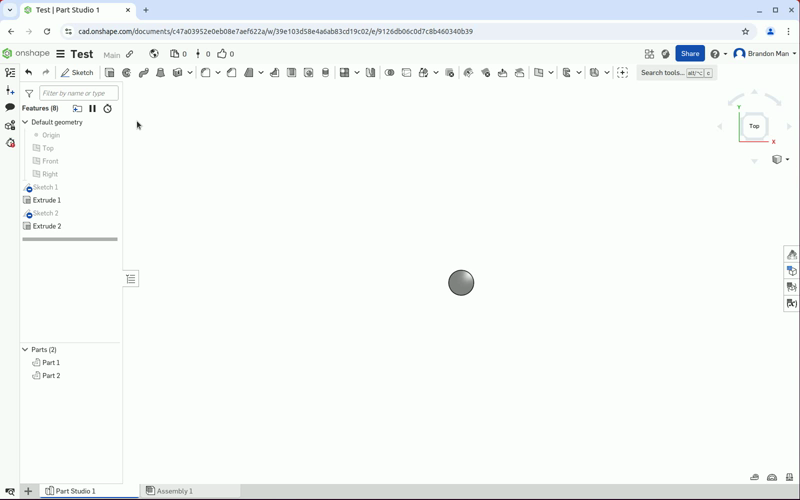
key(shift+h)
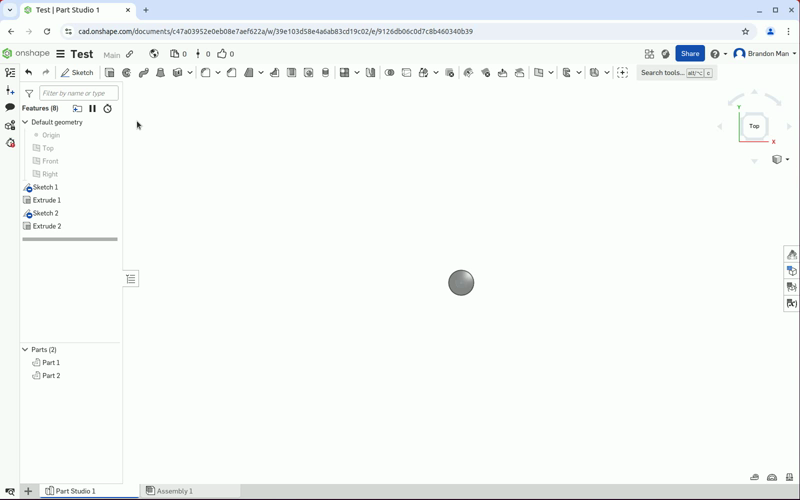
key(shift+7)
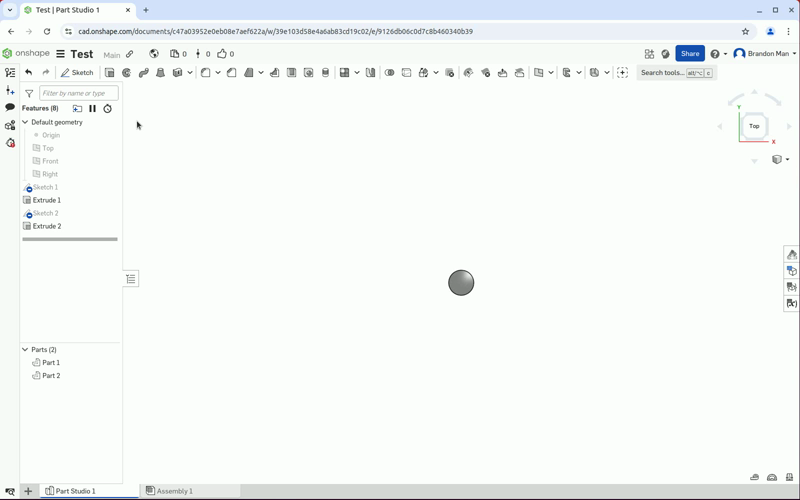
key(up, 3)
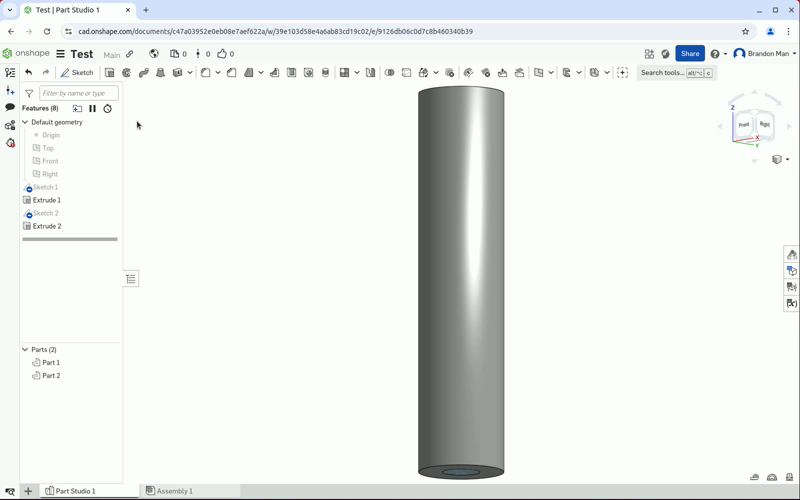
key(left, 3)
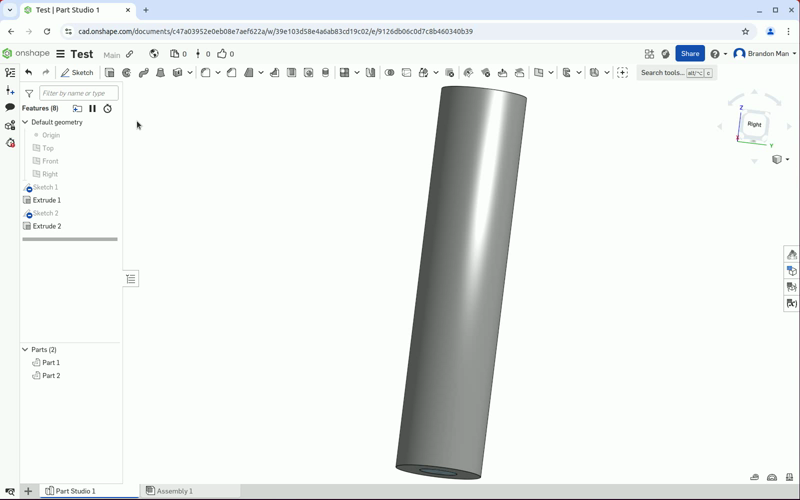
key(right, 3)
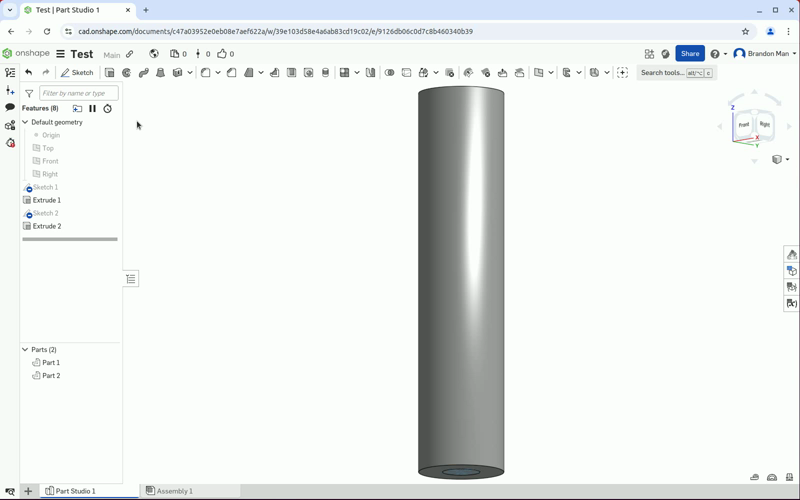
key(down, 3)
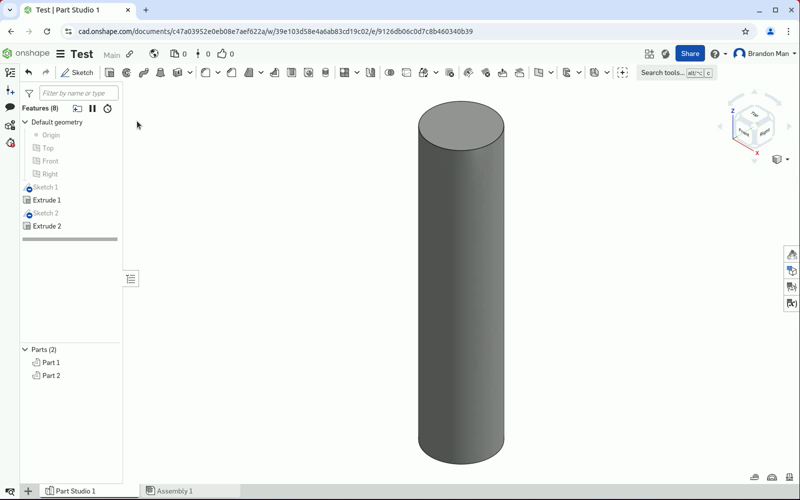
mouse_move(73, 189)
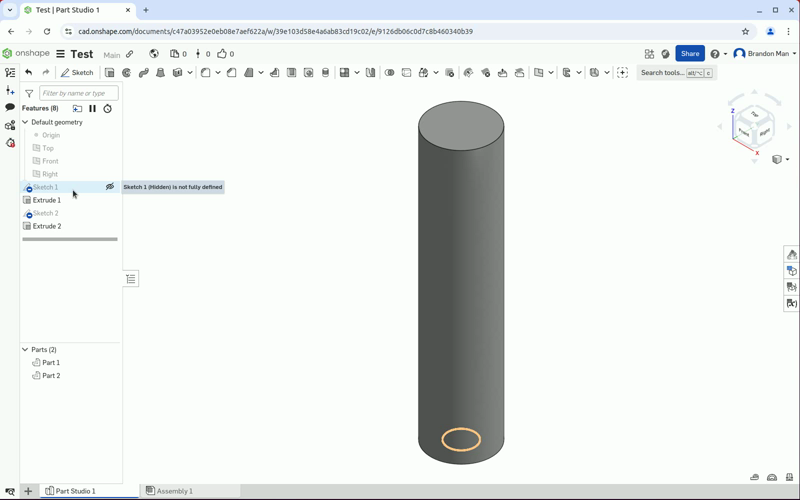
click(73, 189)